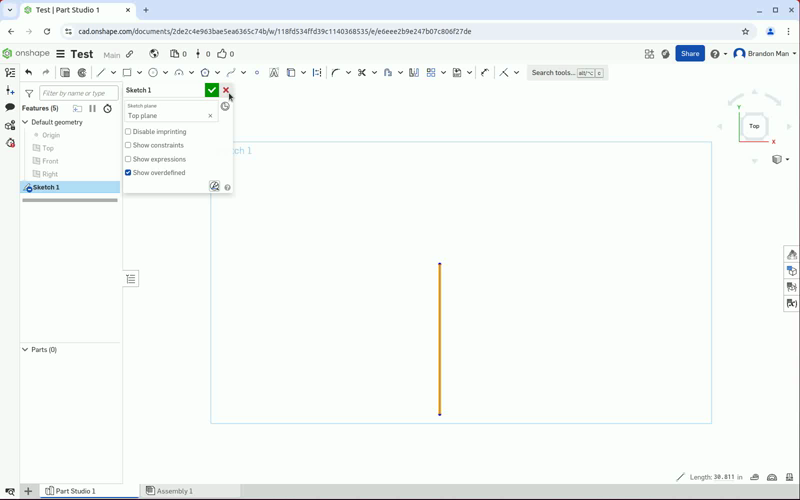
key(shift+h)
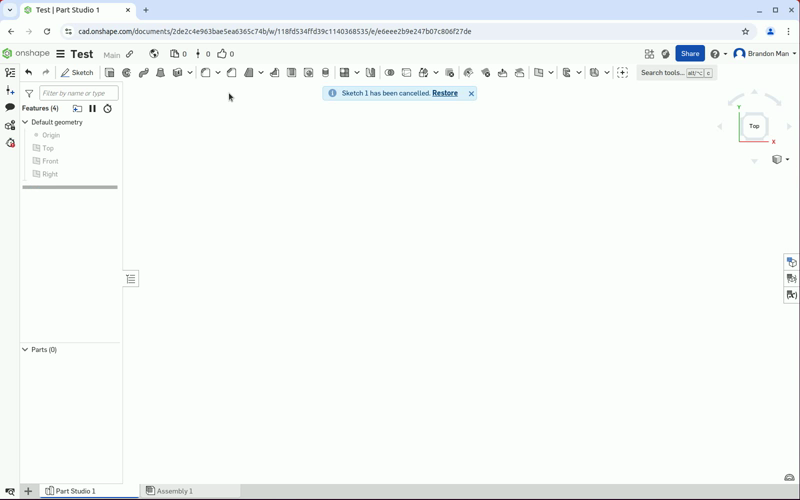
mouse_move(73, 352)
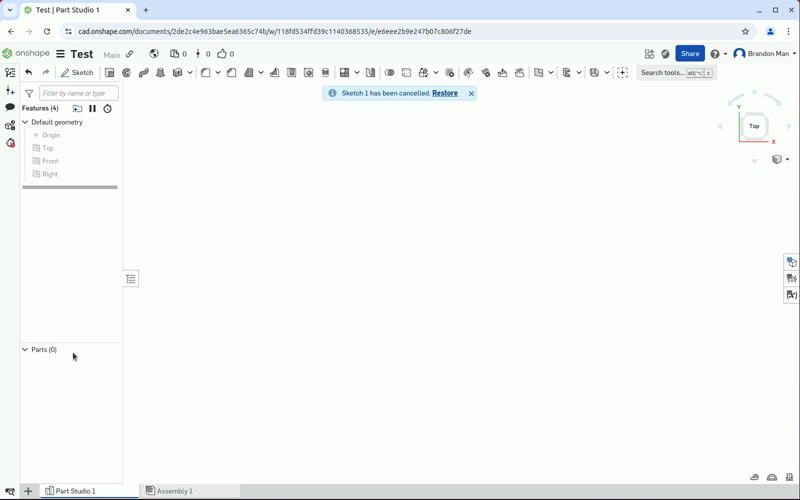
key(y)
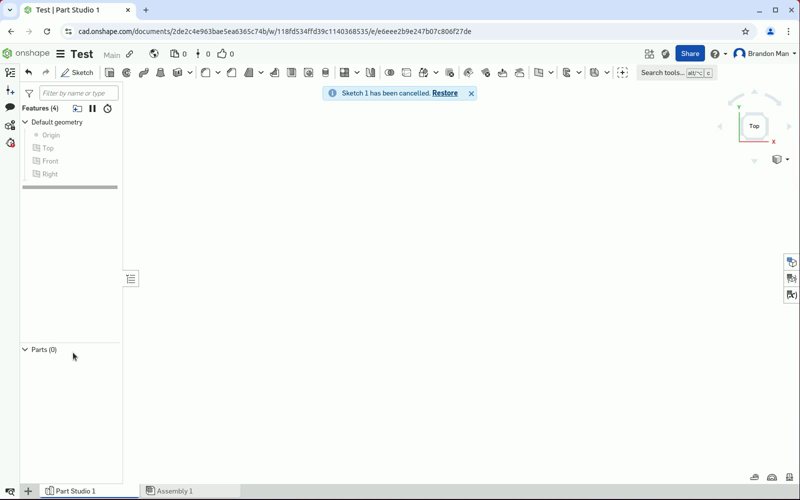
key(shift+p)
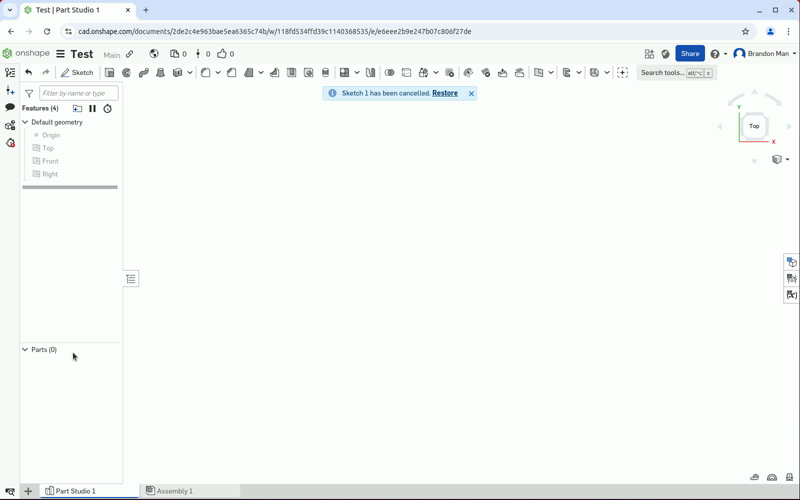
key(space)
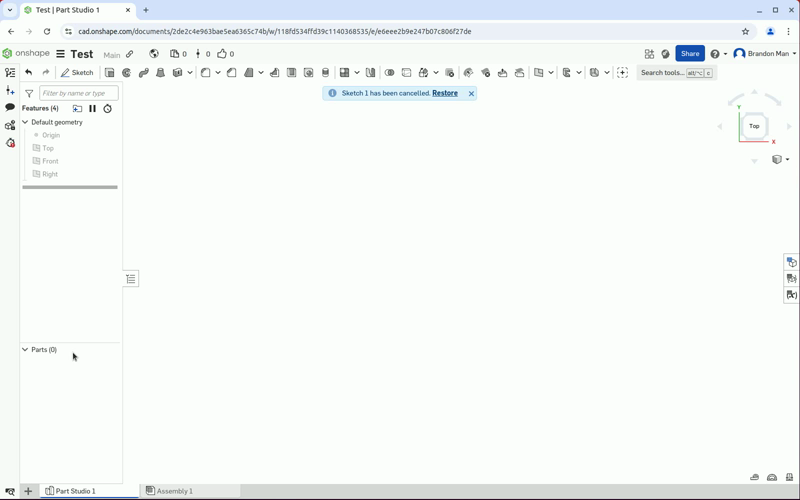
key_down(shift)
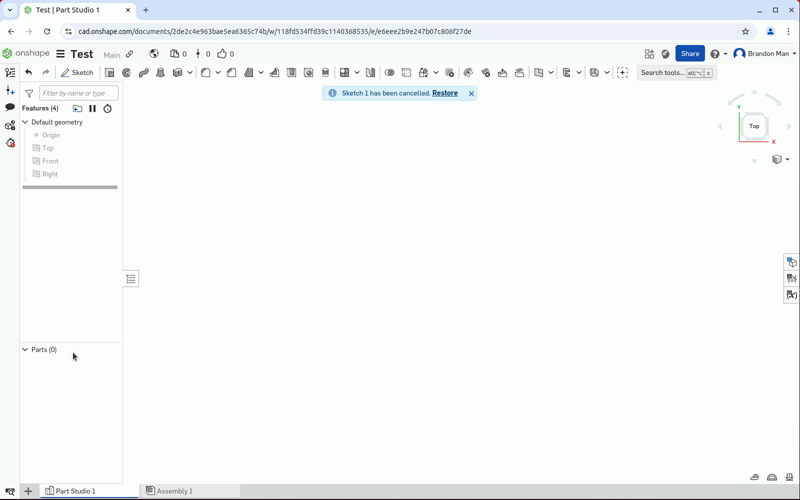
key(up)
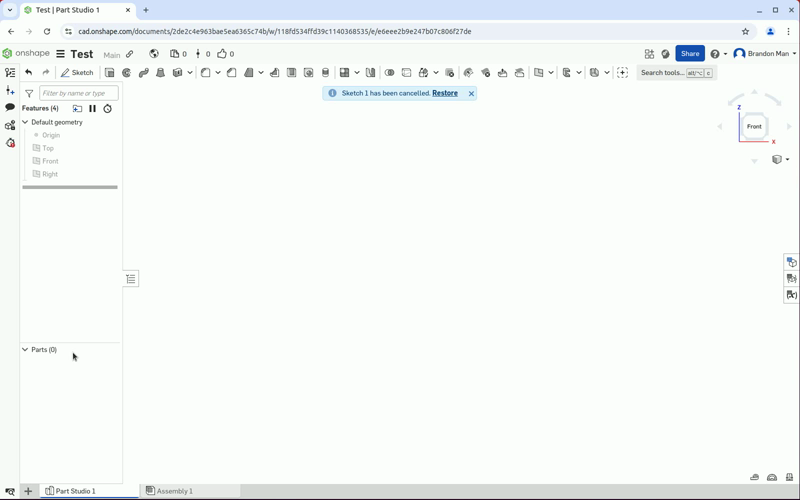
key_up(shift)
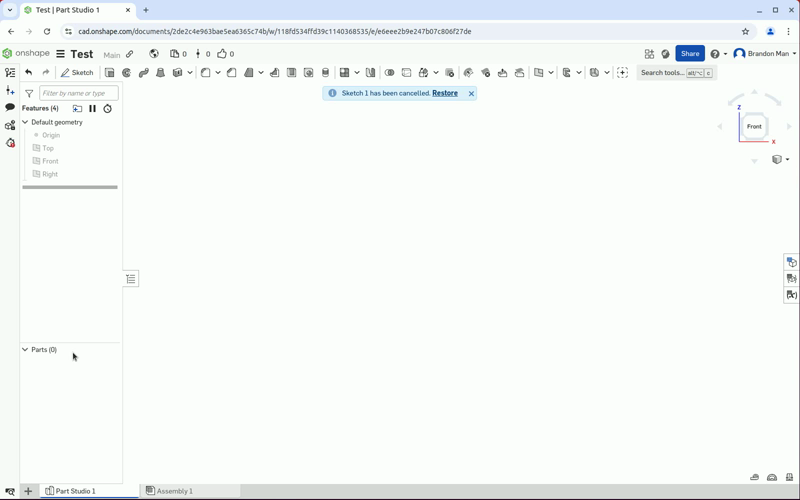
mouse_move(73, 352)
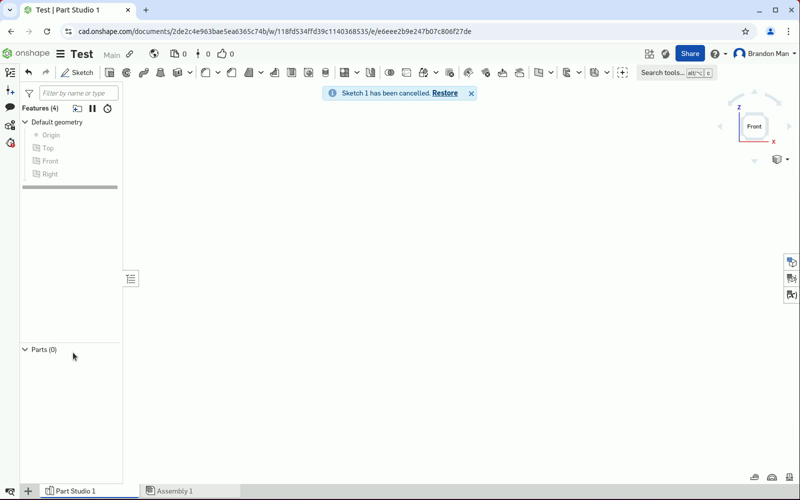
key(shift+y)
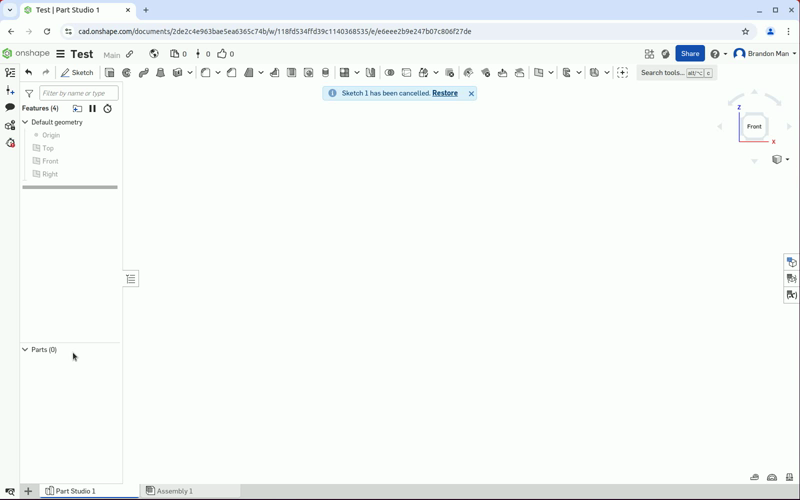
key(shift+s)
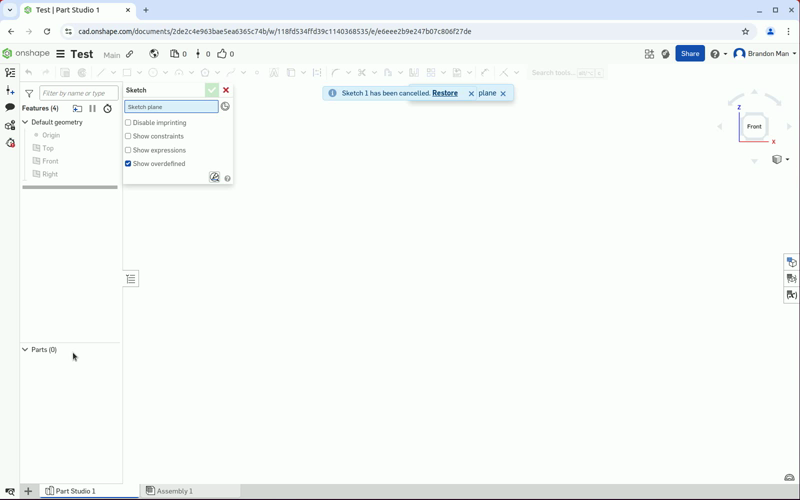
mouse_move(73, 163)
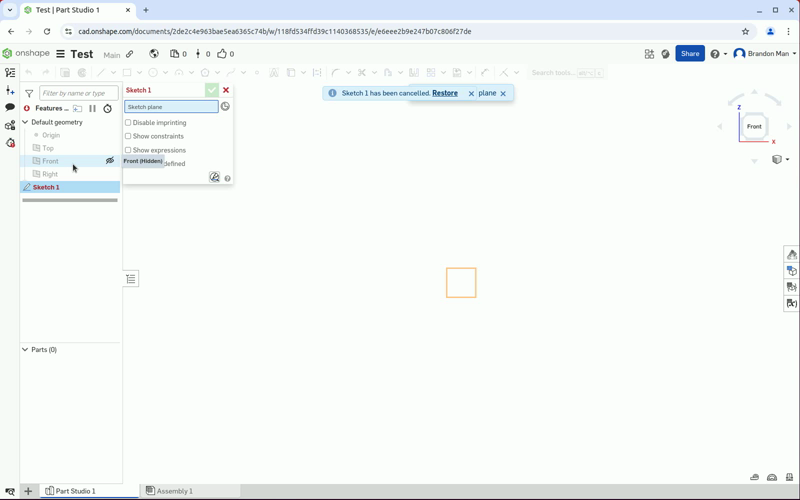
click(73, 163)
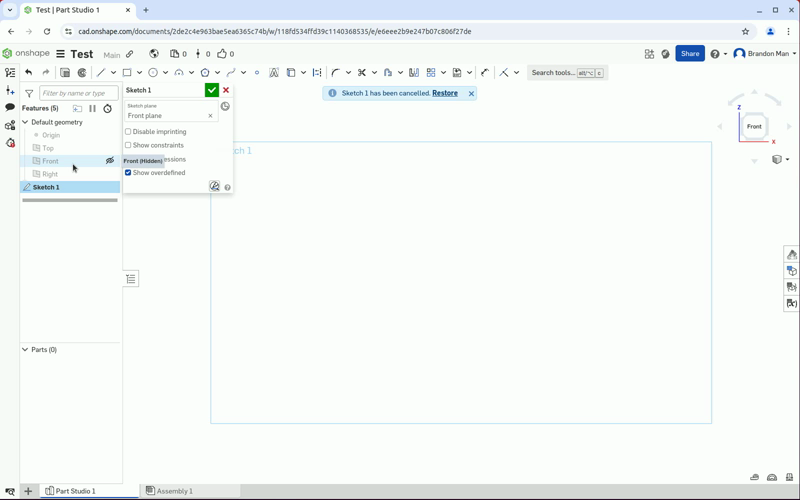
mouse_move(73, 352)
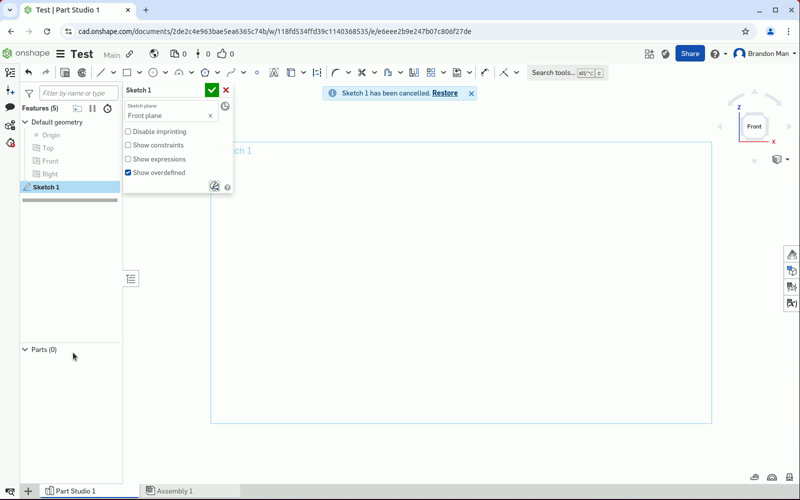
key(y)
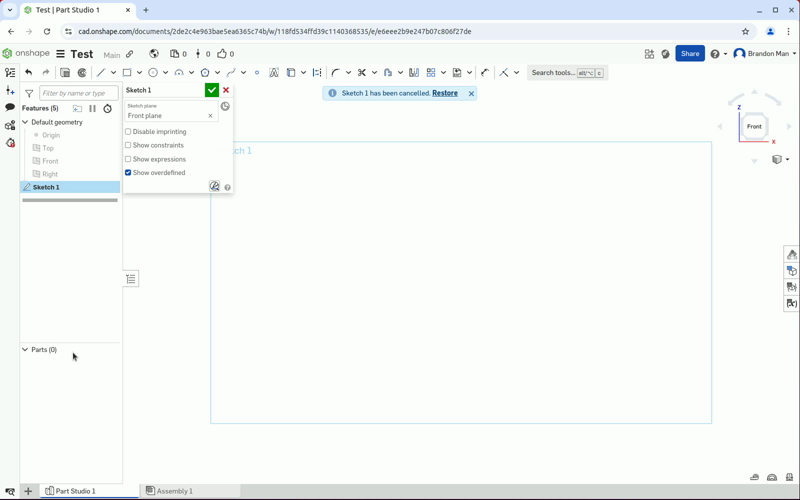
key(l)
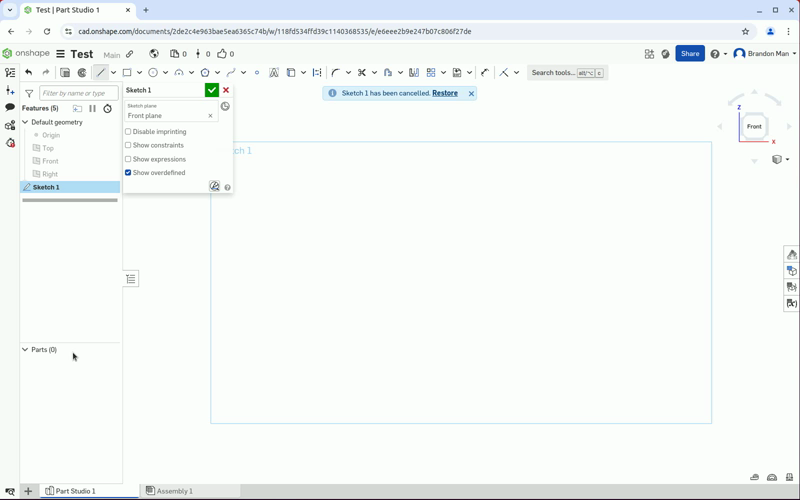
key_down(shift)
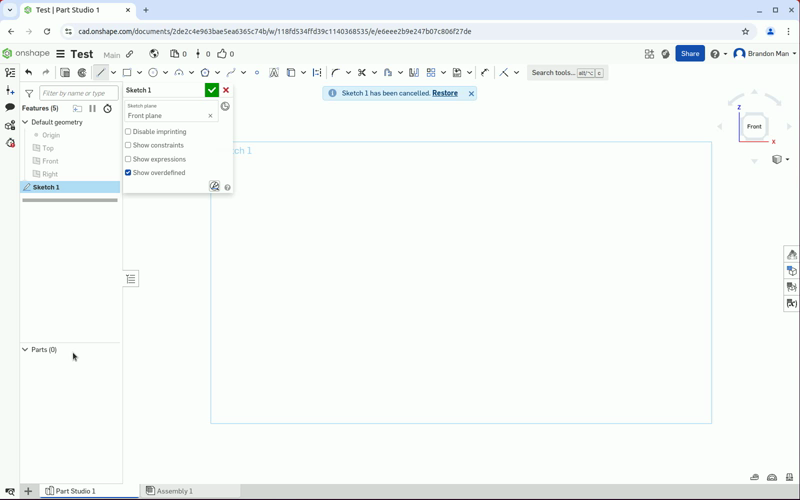
mouse_move(460, 282)
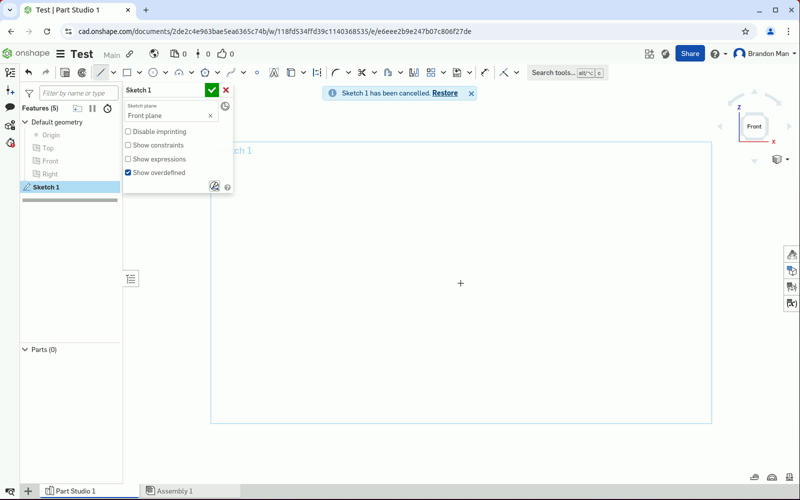
click(460, 282)
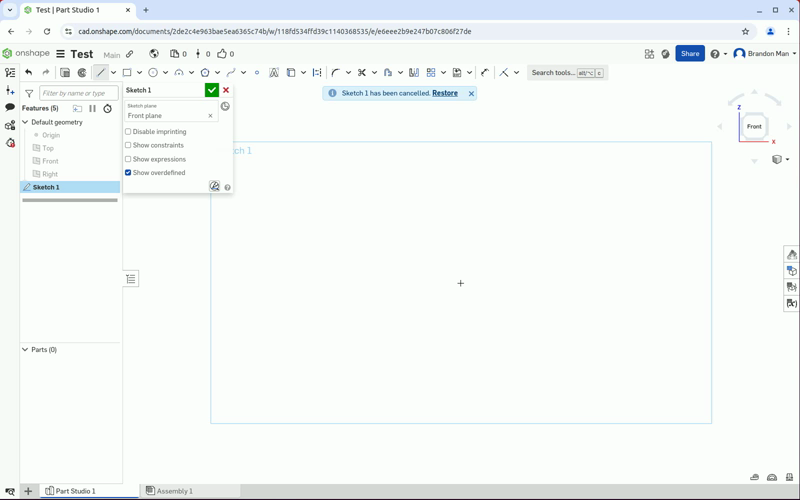
key_up(shift)
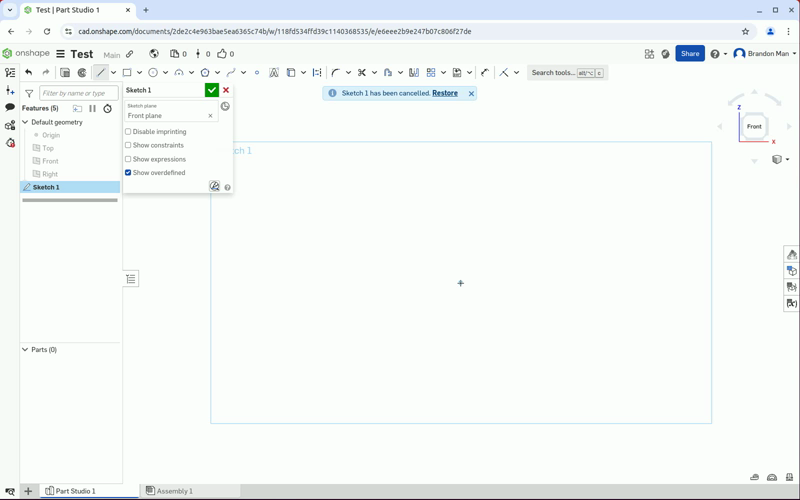
key_down(shift)
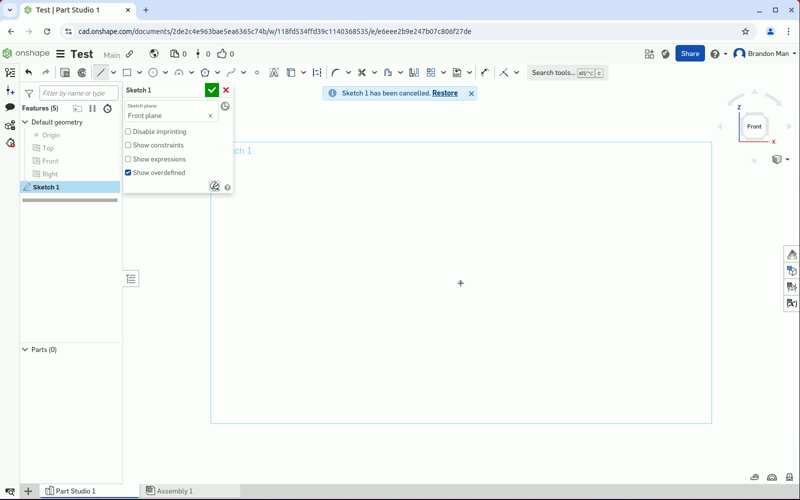
mouse_move(551, 282)
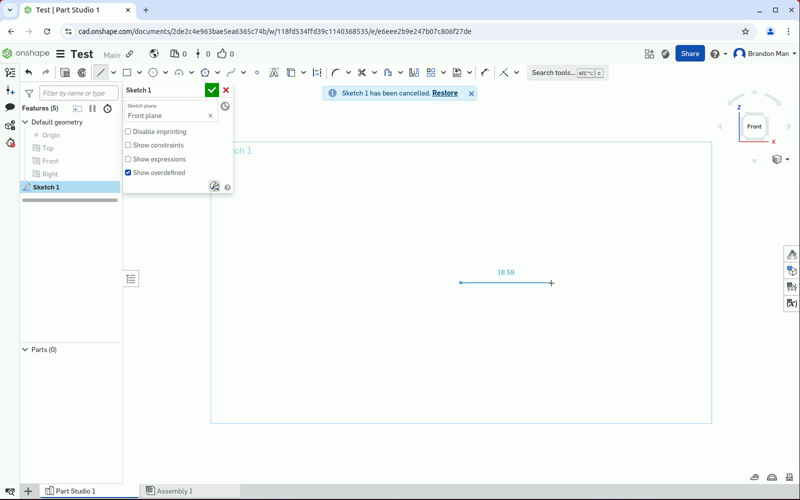
click(551, 282)
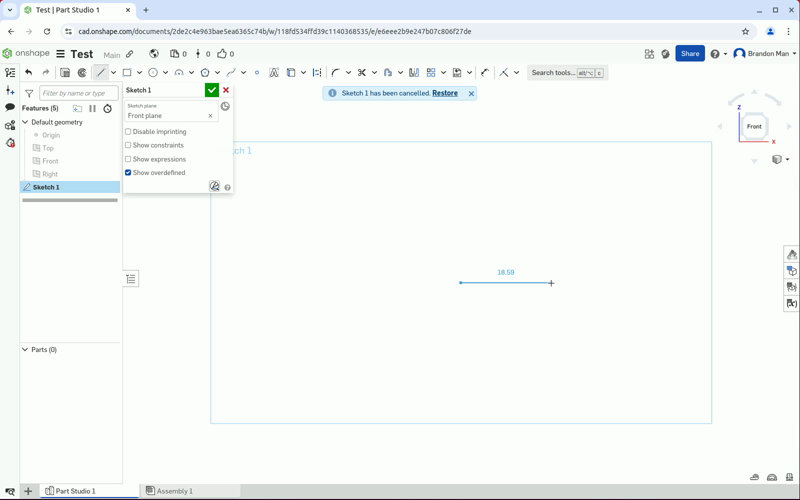
key_up(shift)
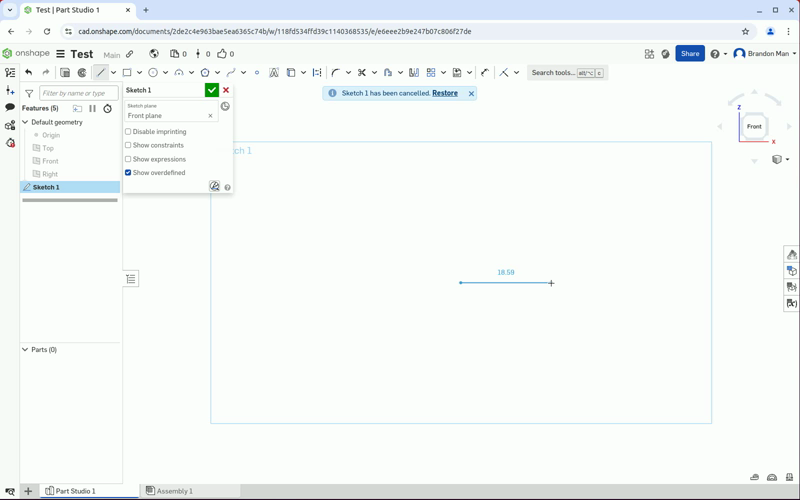
key_down(shift)
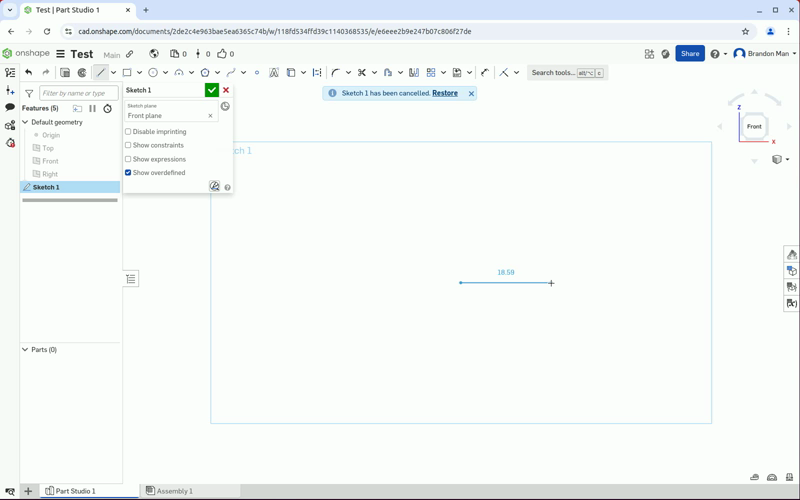
mouse_move(551, 215)
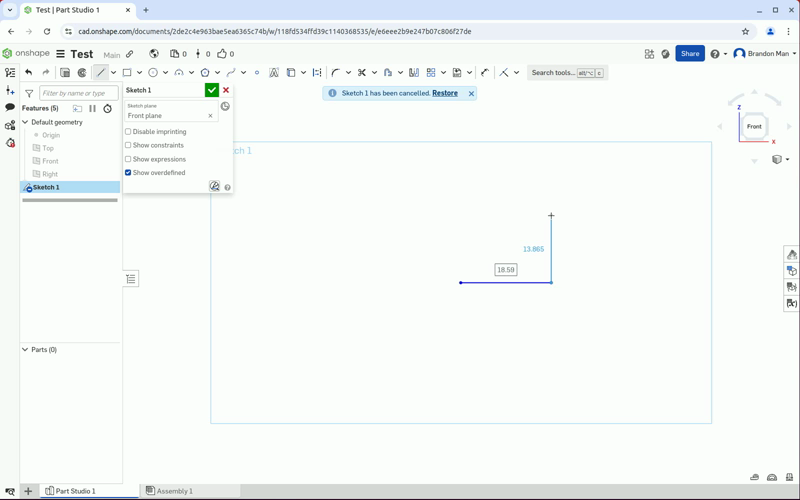
click(551, 215)
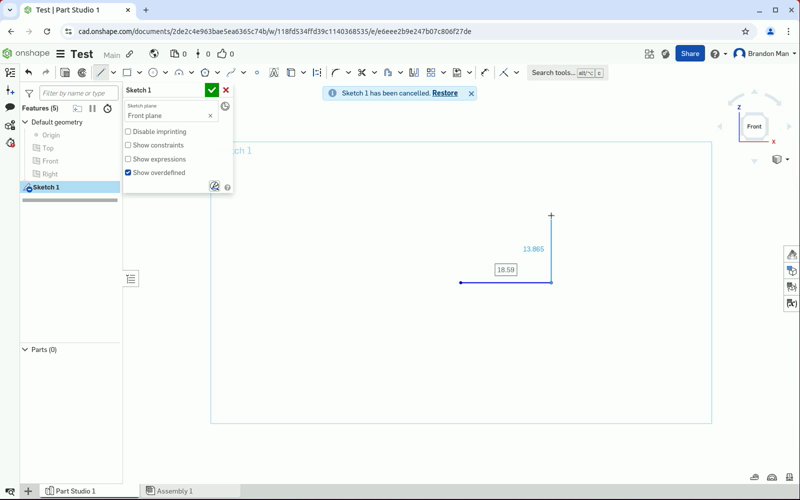
key_up(shift)
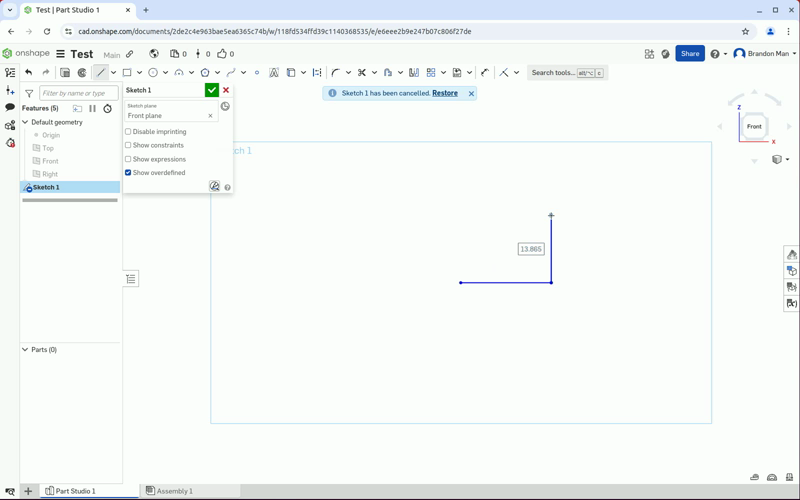
key_down(shift)
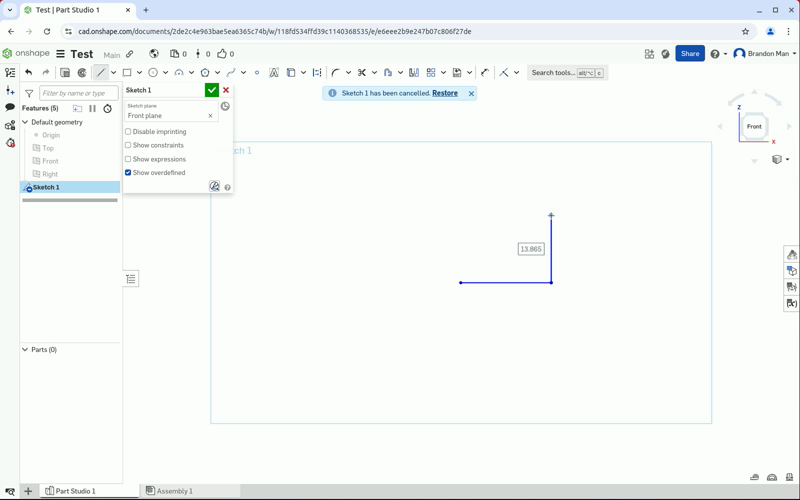
mouse_move(581, 215)
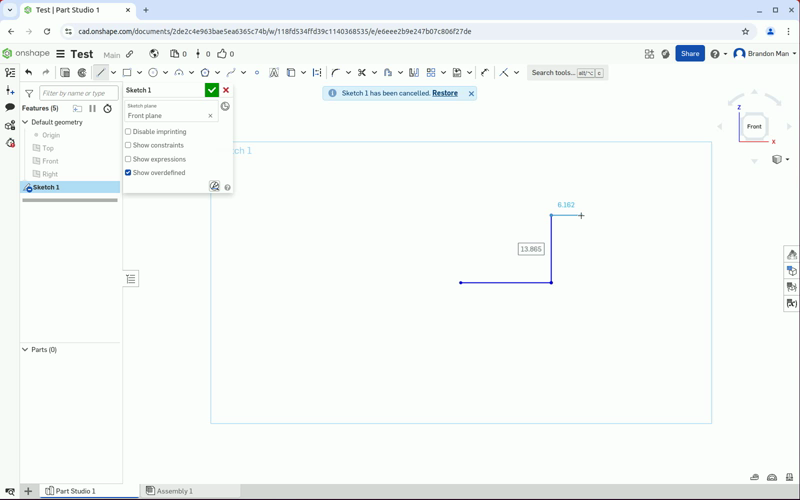
mouse_move(528, 215)
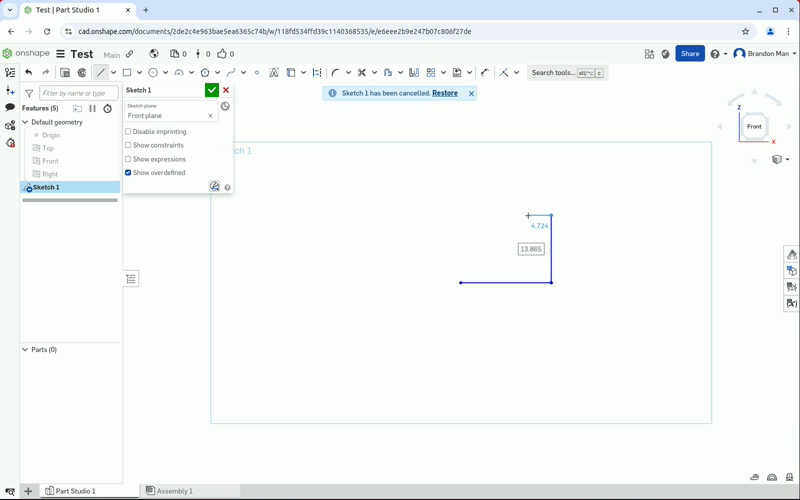
click(528, 215)
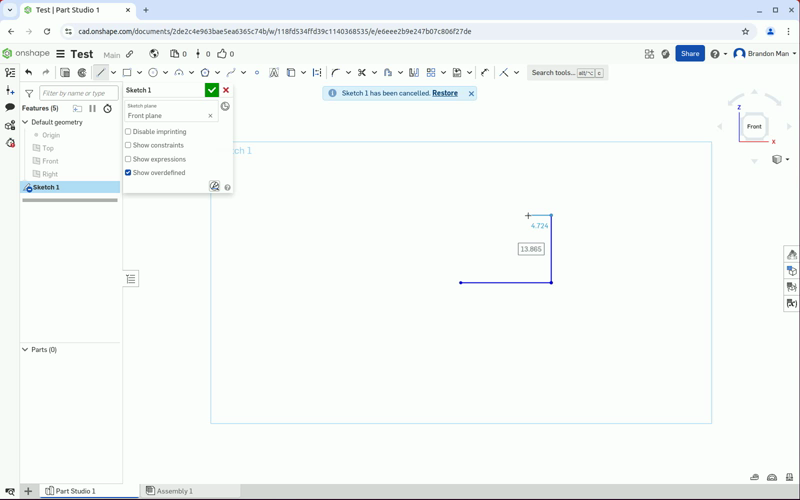
key_up(shift)
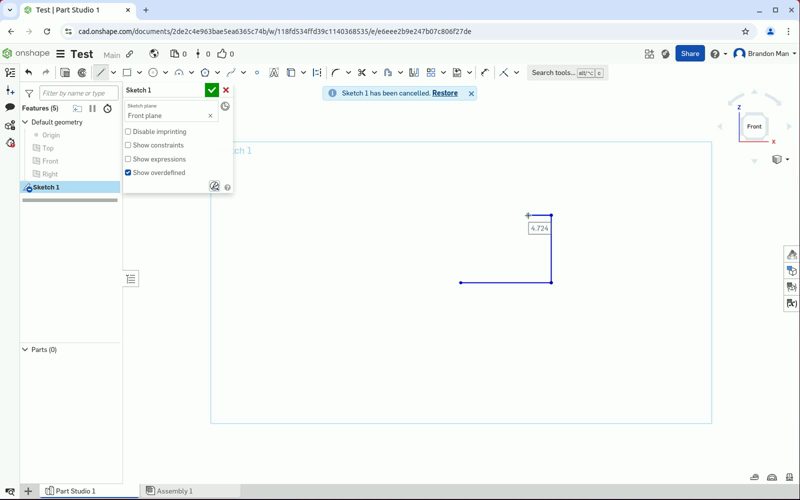
key_down(shift)
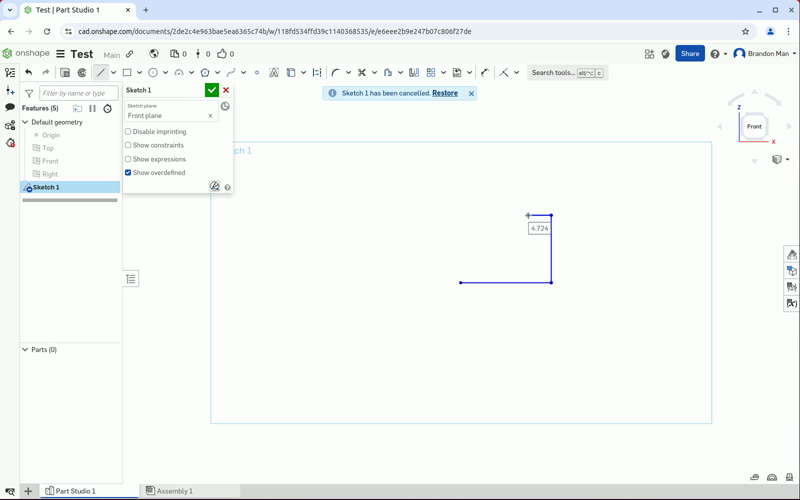
mouse_move(558, 215)
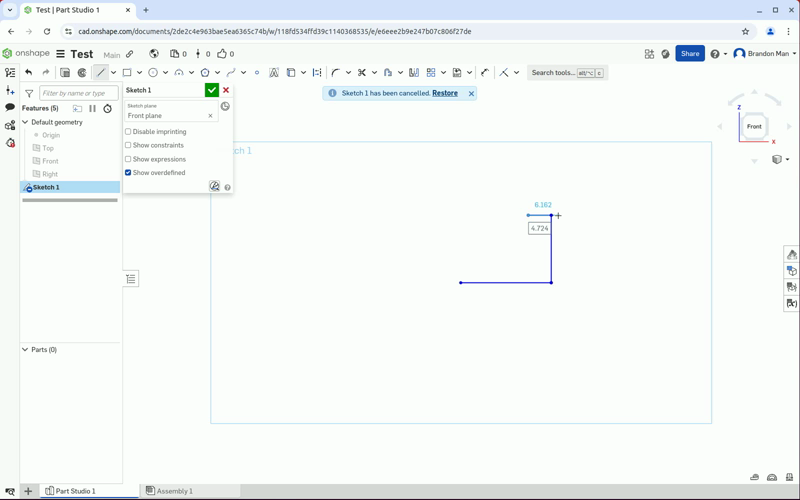
mouse_move(528, 260)
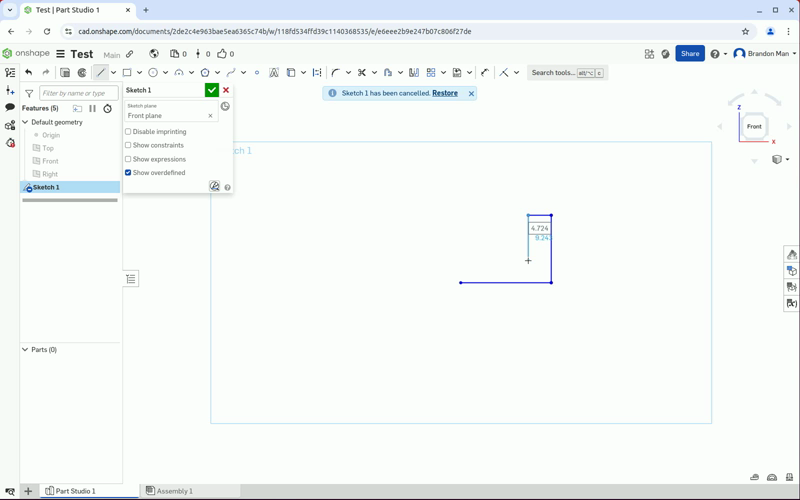
click(528, 260)
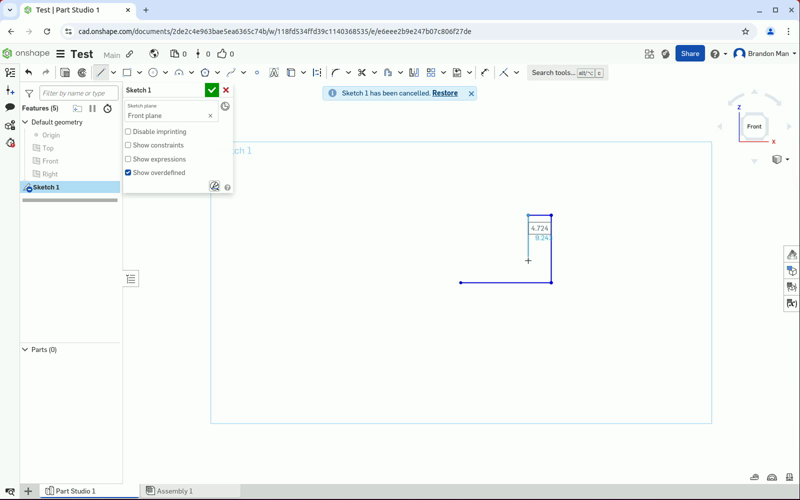
key_up(shift)
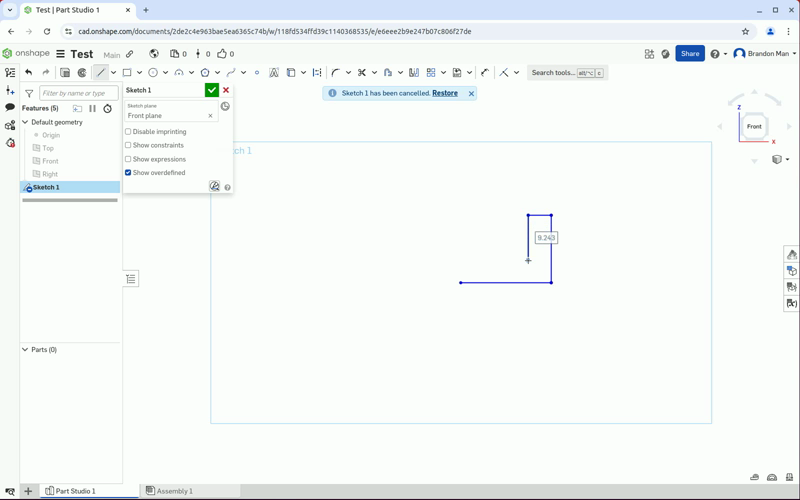
key_down(shift)
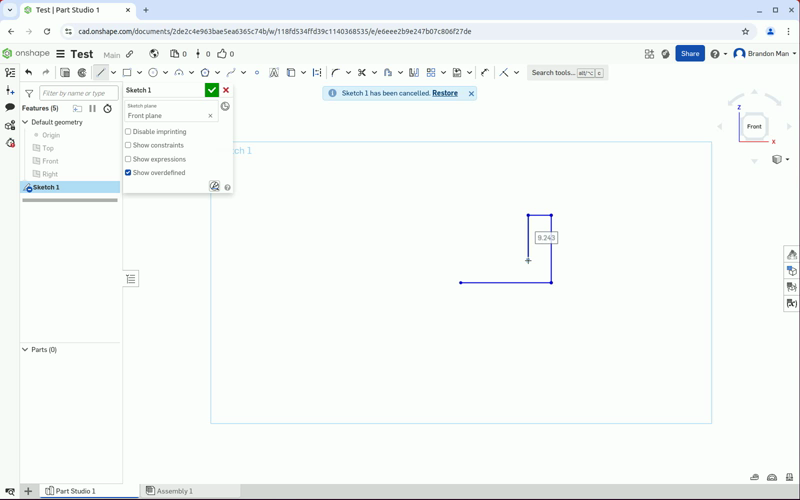
mouse_move(558, 260)
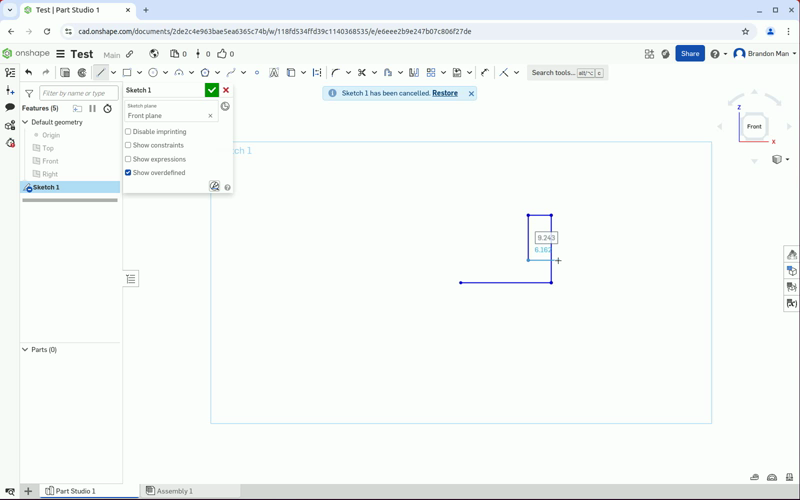
mouse_move(483, 260)
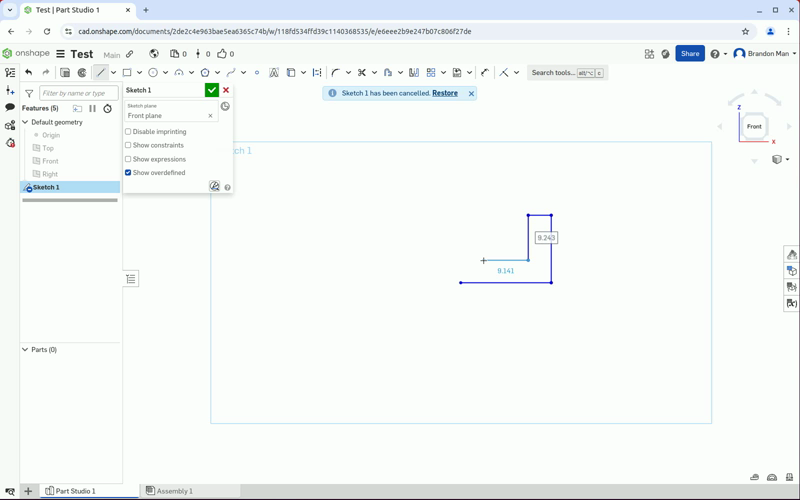
click(483, 260)
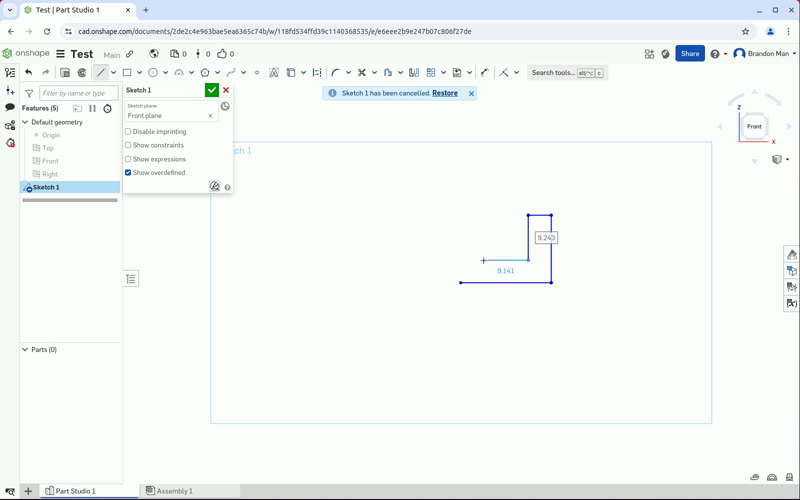
key_up(shift)
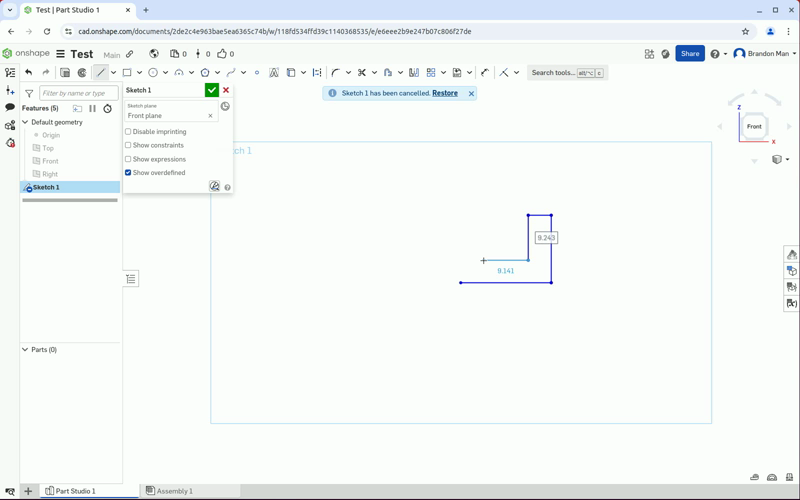
key_down(shift)
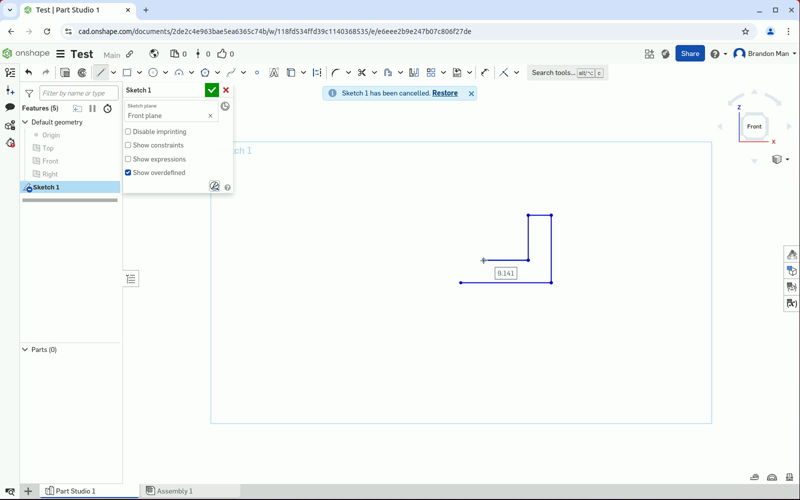
mouse_move(513, 260)
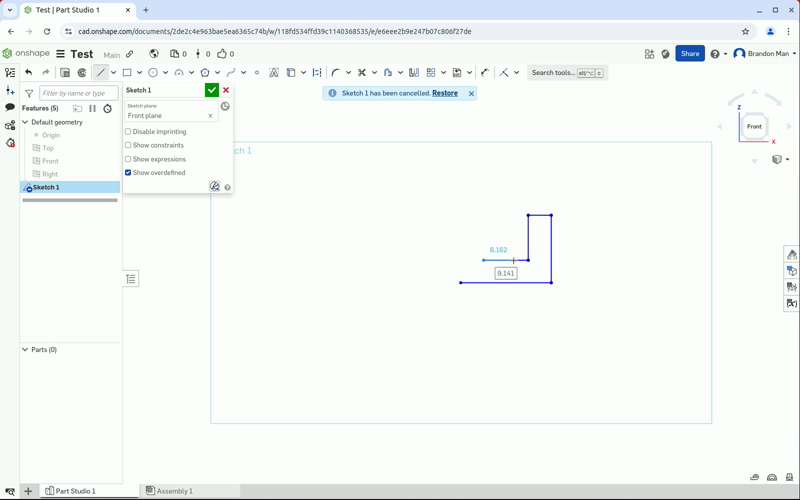
mouse_move(483, 215)
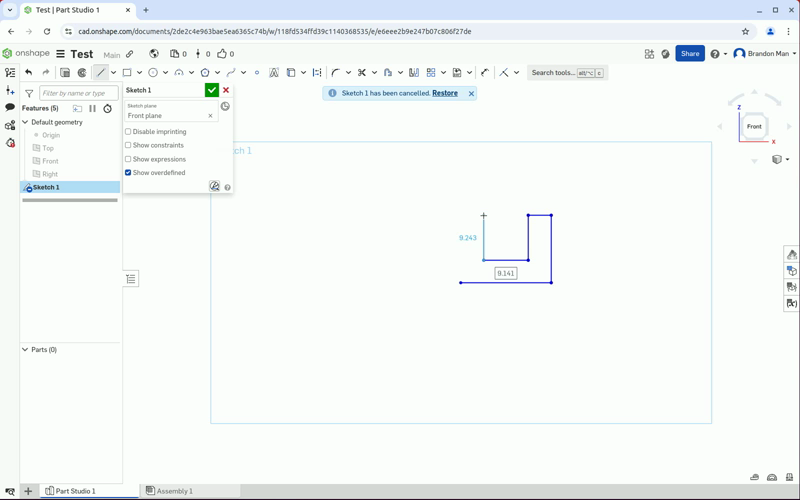
click(483, 215)
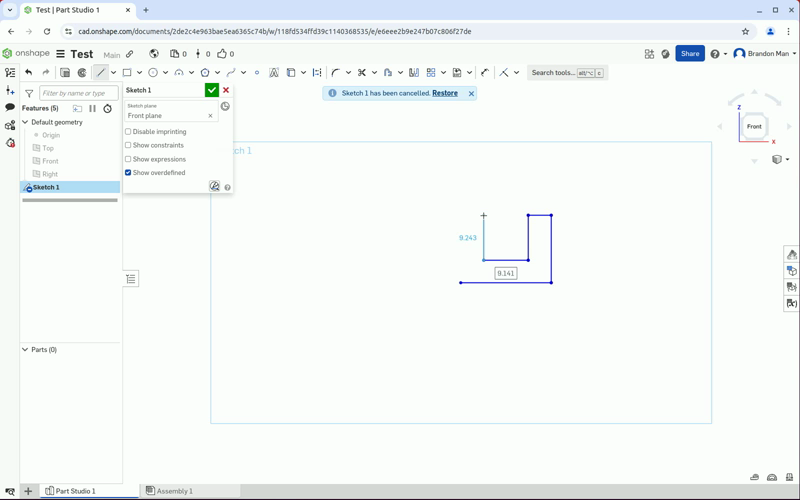
key_up(shift)
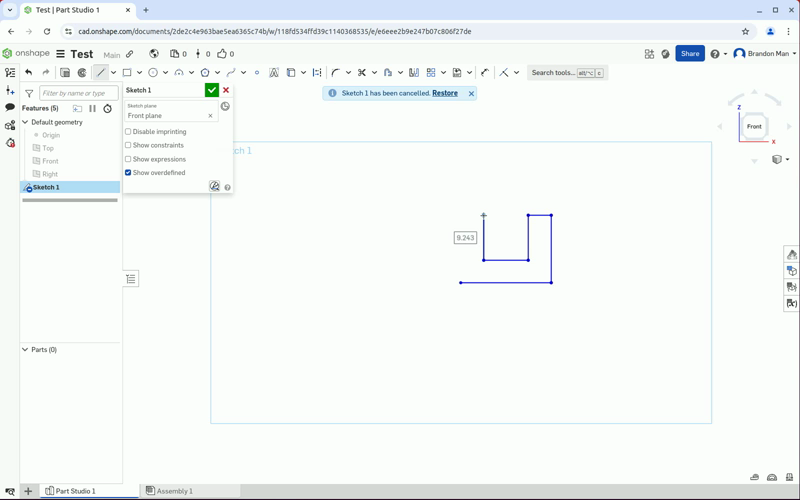
key_down(shift)
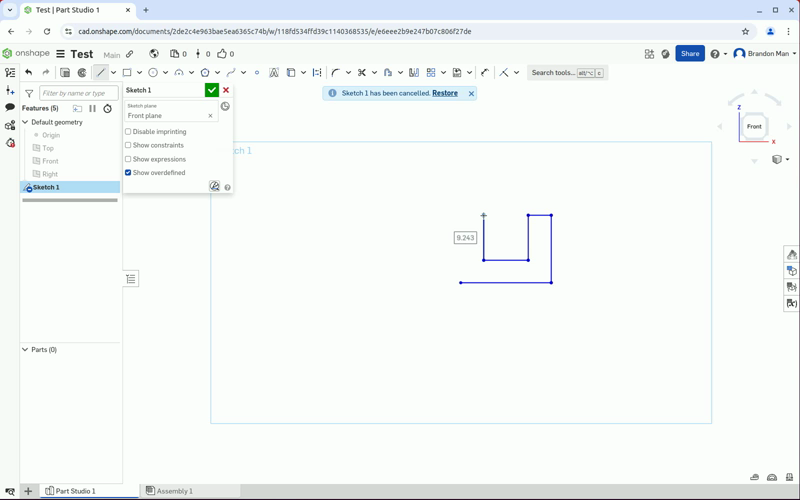
mouse_move(513, 215)
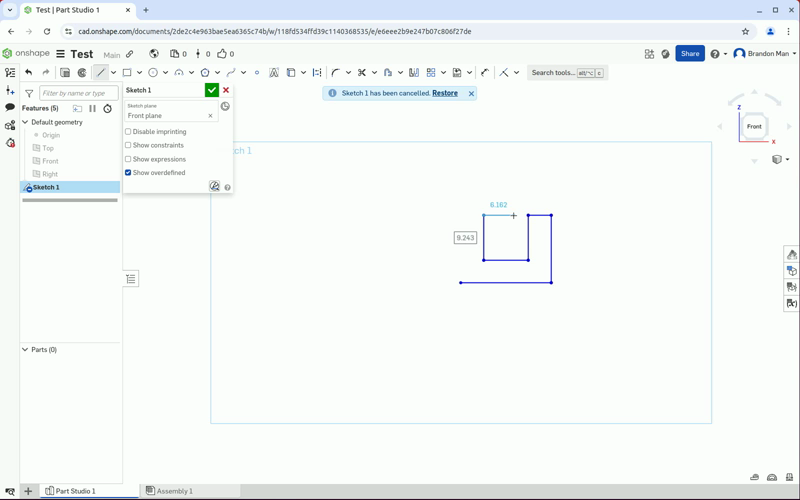
mouse_move(460, 215)
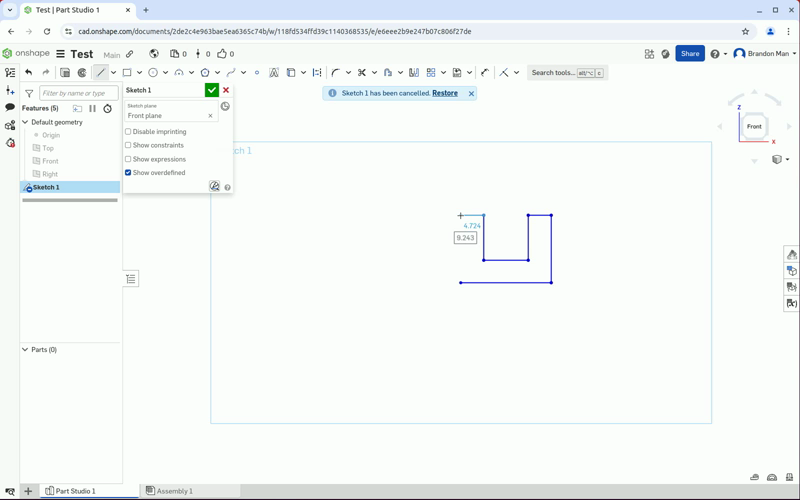
click(460, 215)
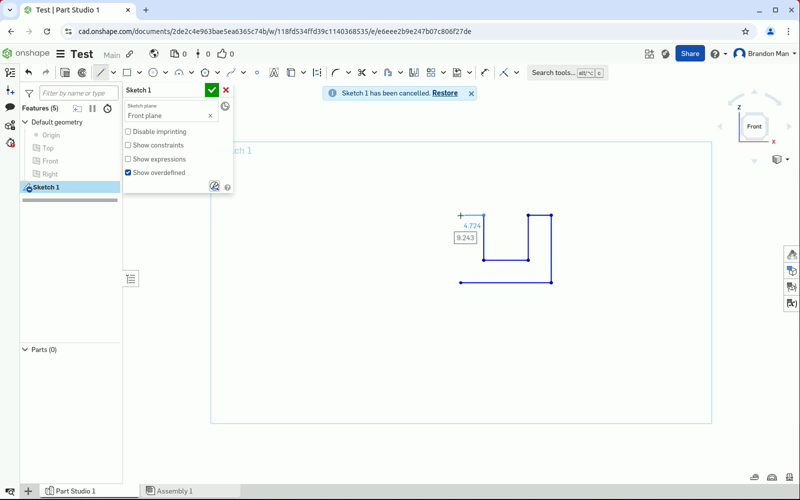
key_up(shift)
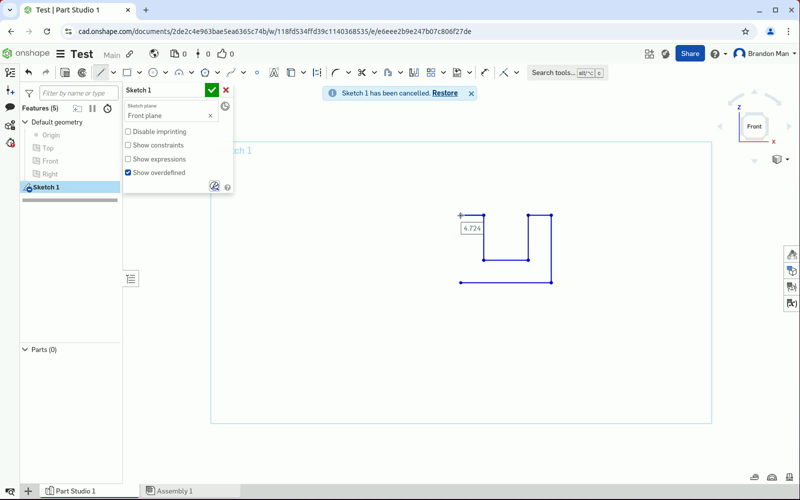
key_down(shift)
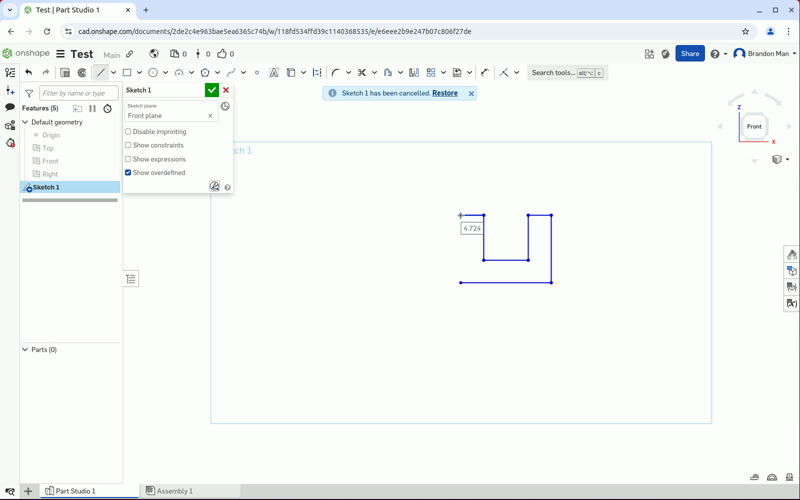
mouse_move(460, 282)
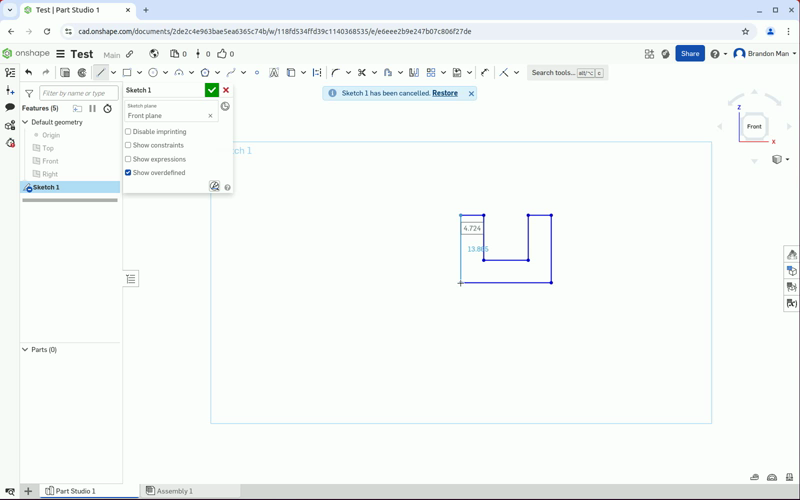
key_up(shift)
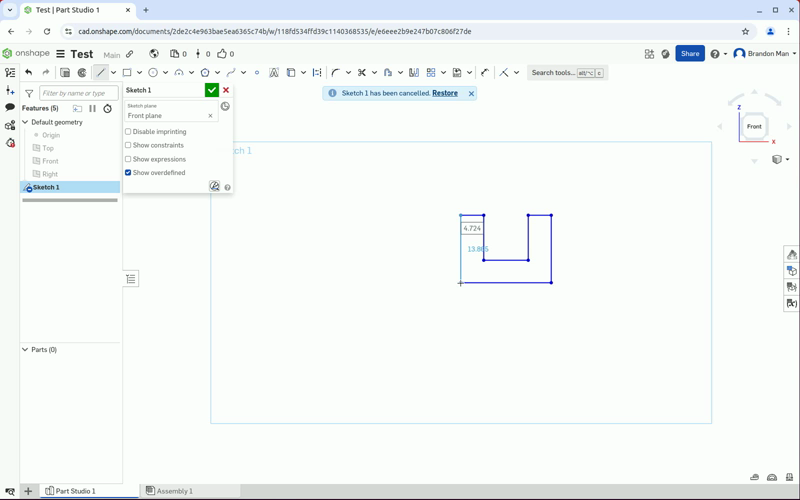
click(460, 282)
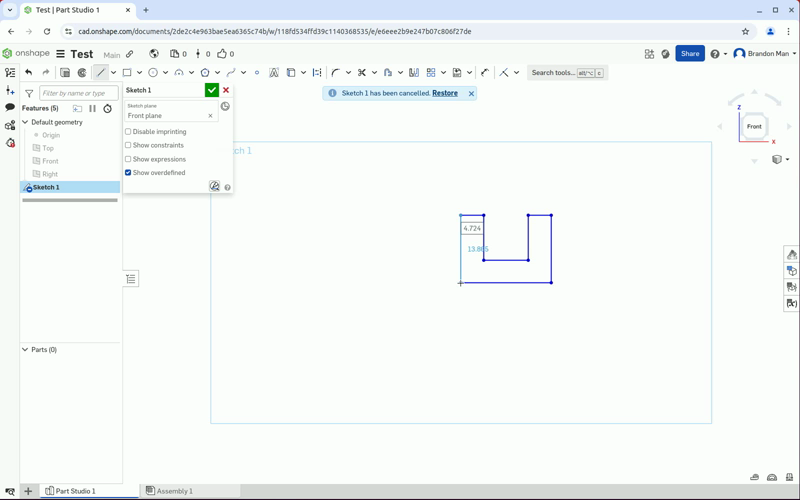
key(esc)
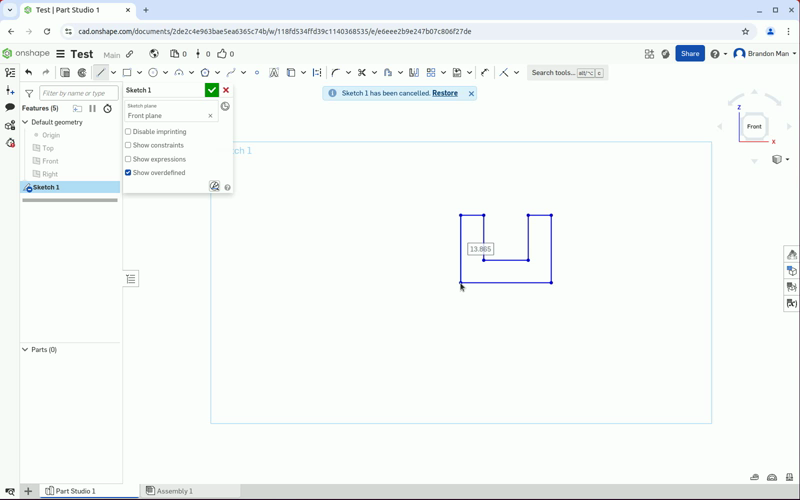
mouse_move(535, 226)
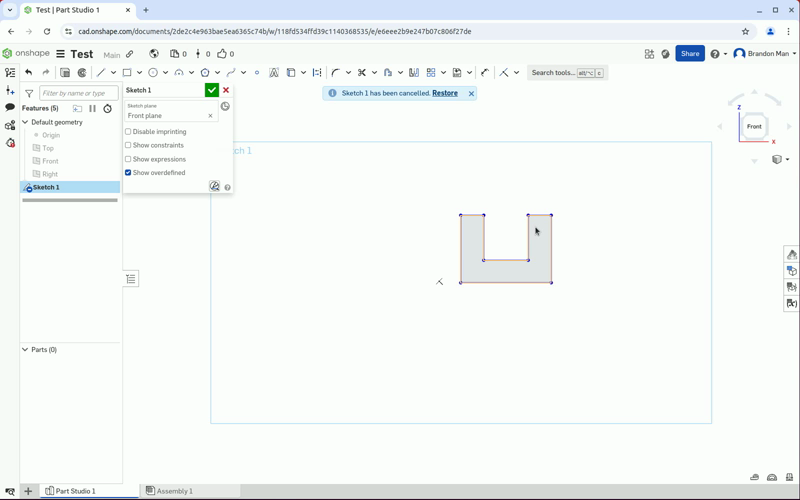
click(535, 226)
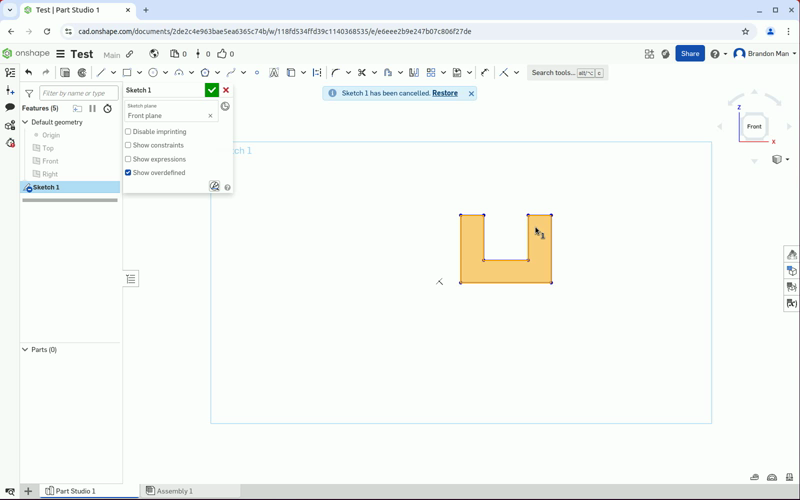
mouse_move(73, 352)
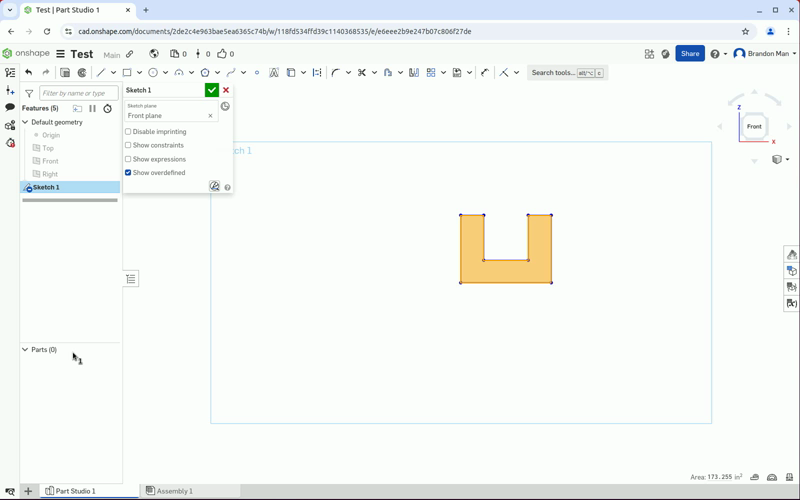
key(shift+y)
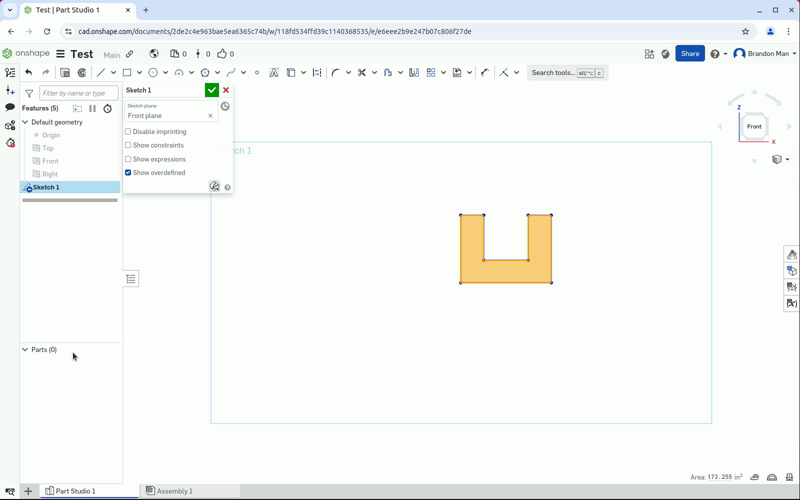
key(shift+e)
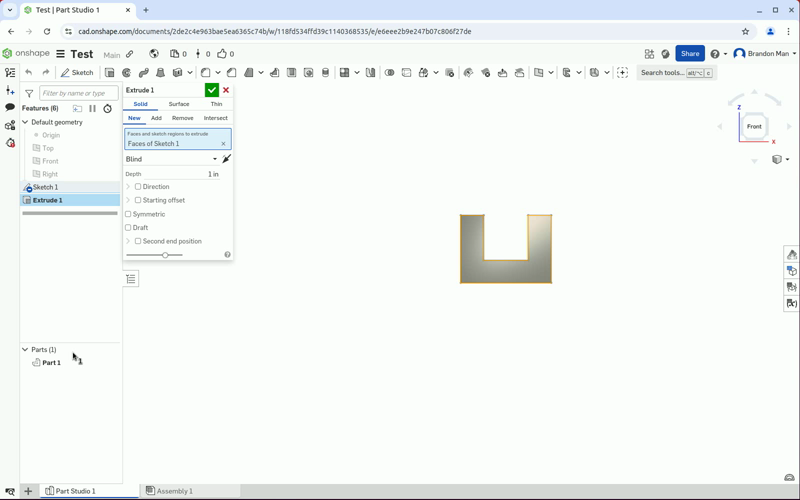
mouse_move(143, 106)
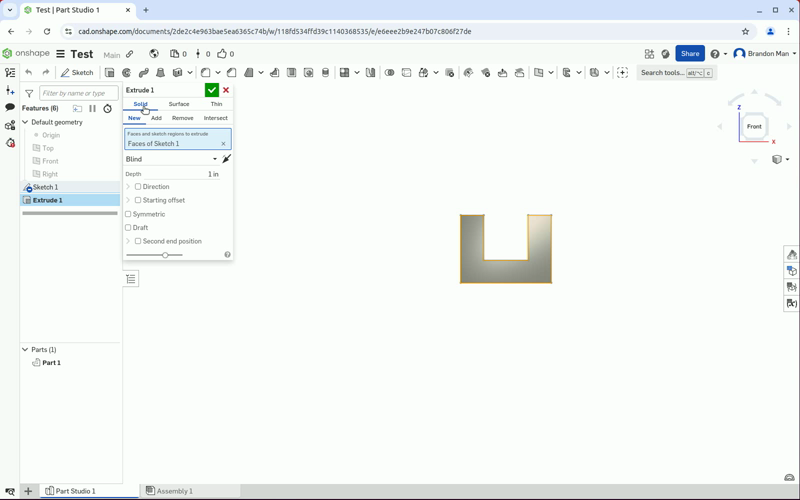
click(143, 106)
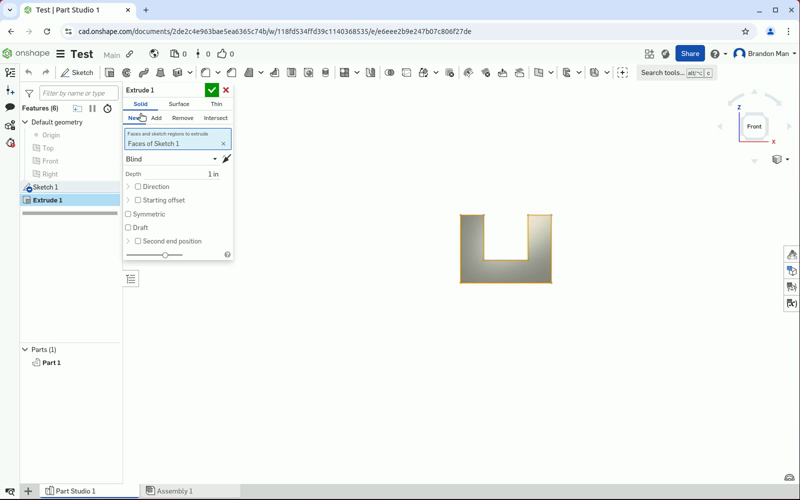
mouse_move(137, 120)
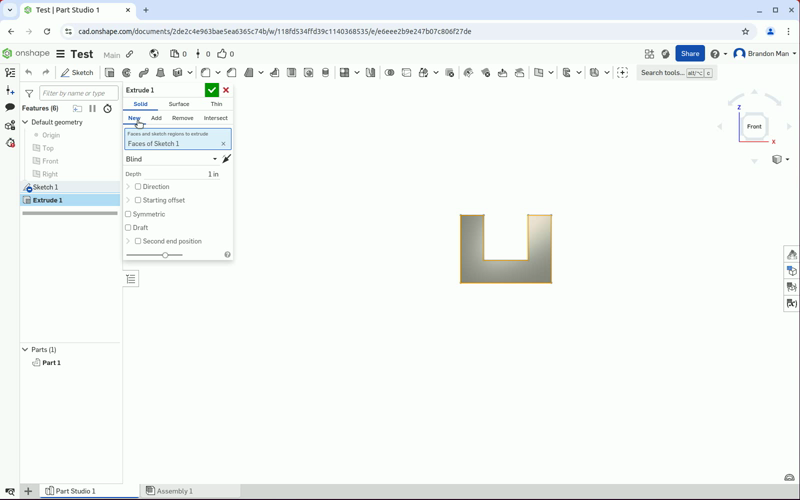
click(137, 120)
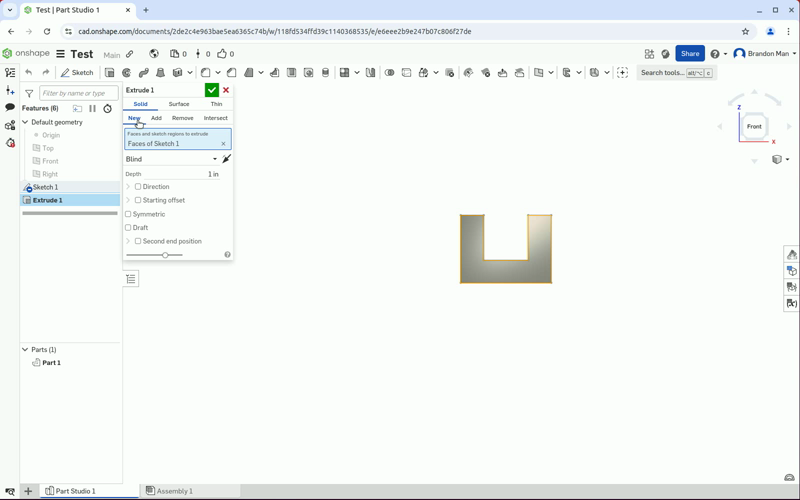
key(tab, 4)
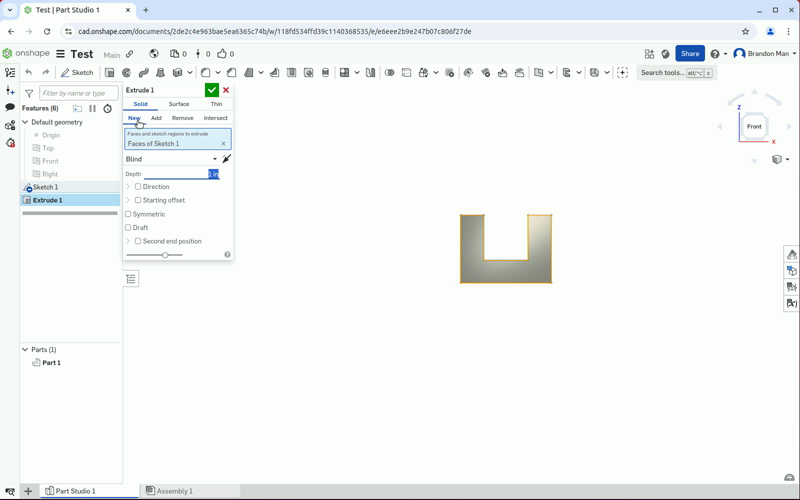
text(23.108)
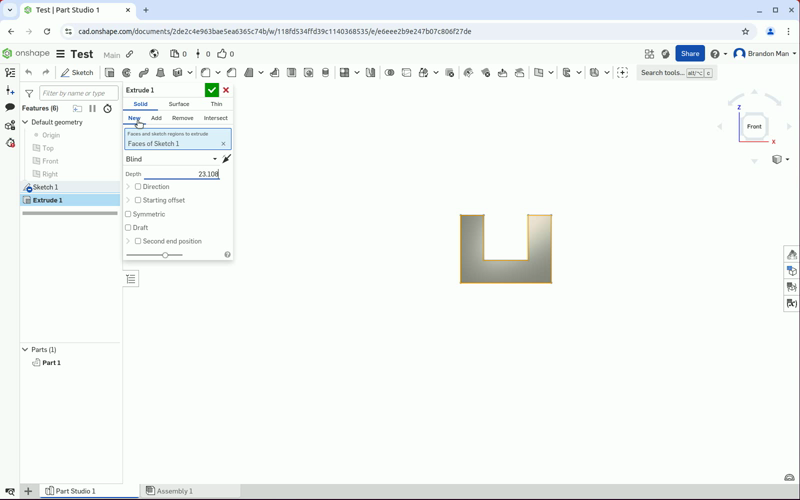
key(enter)
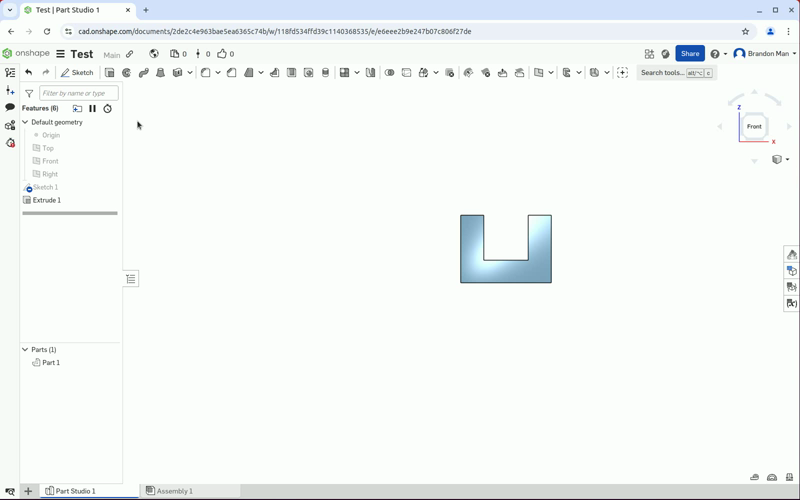
key(shift+h)
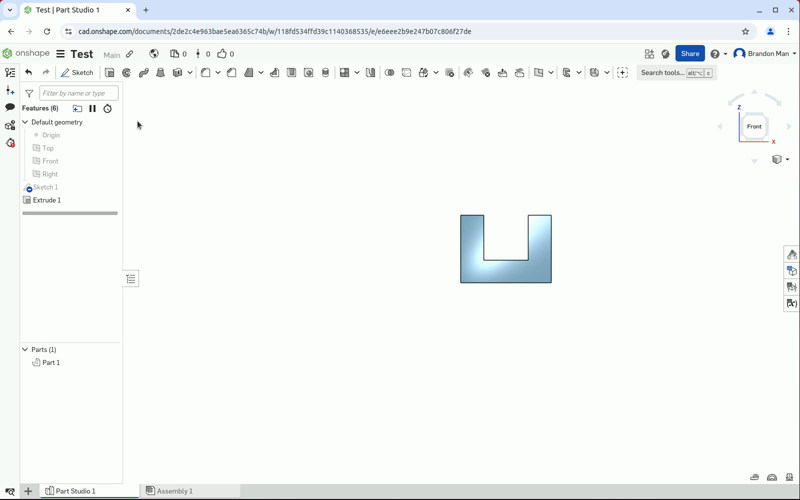
key(shift+h)
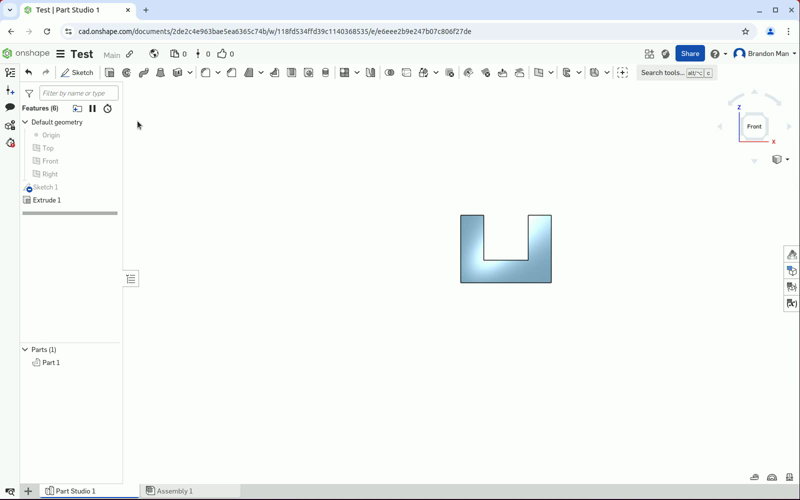
mouse_move(73, 189)
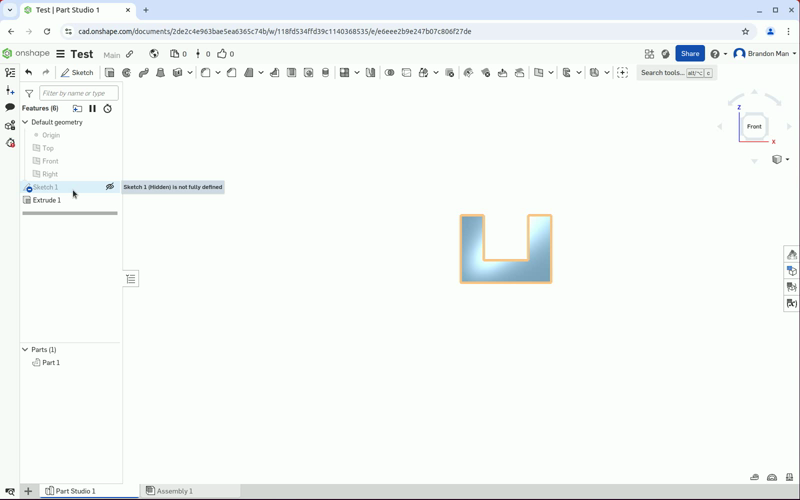
click(73, 189)
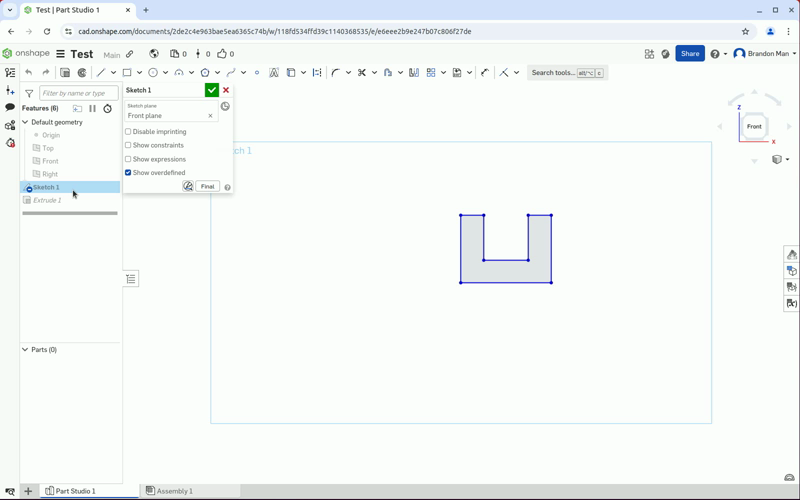
mouse_move(229, 92)
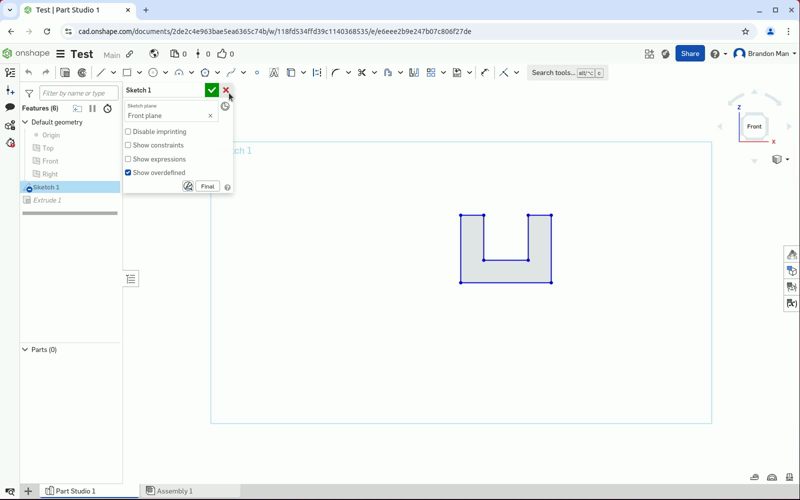
click(229, 92)
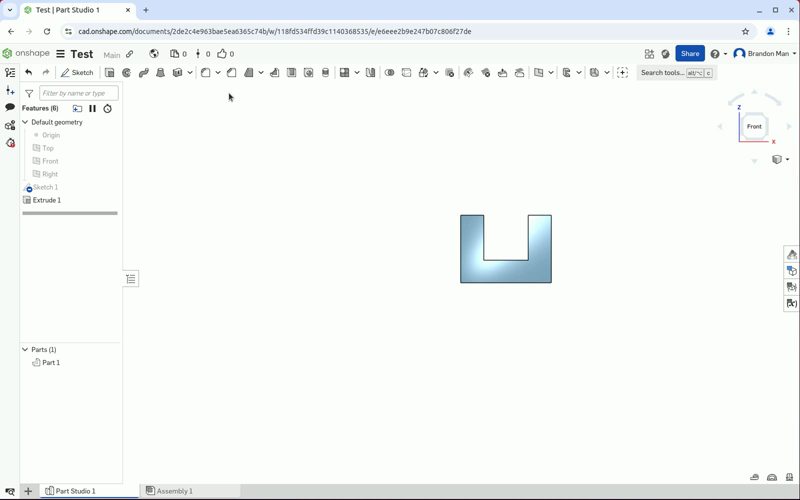
mouse_move(73, 352)
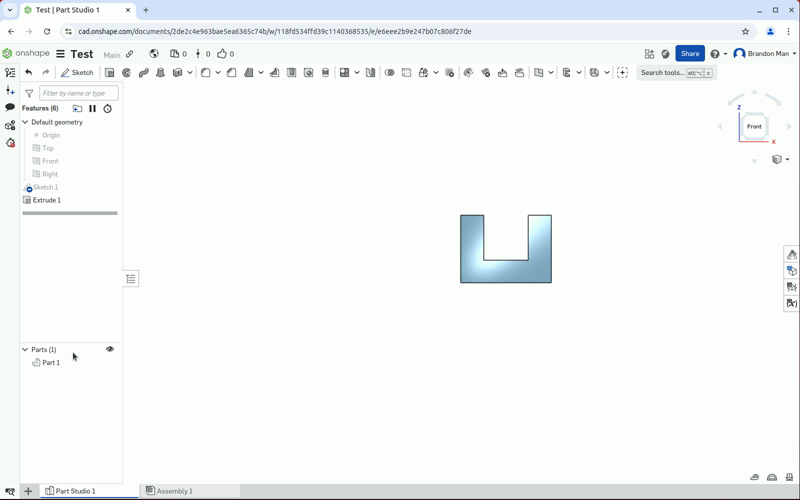
key(y)
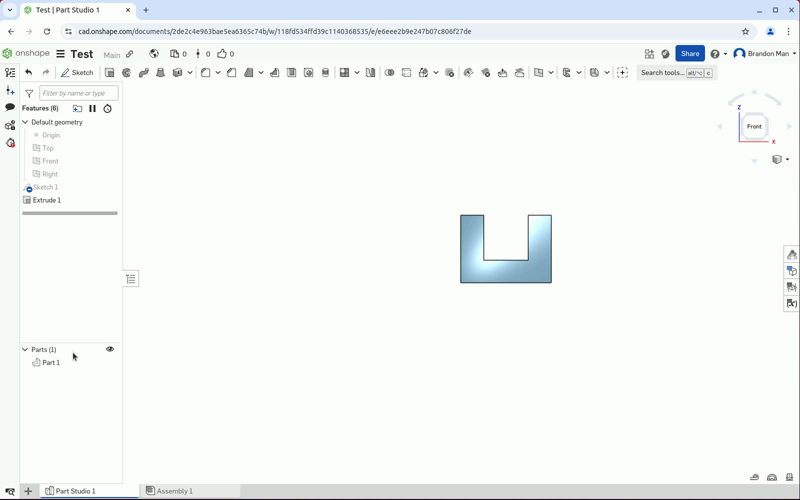
key(shift+p)
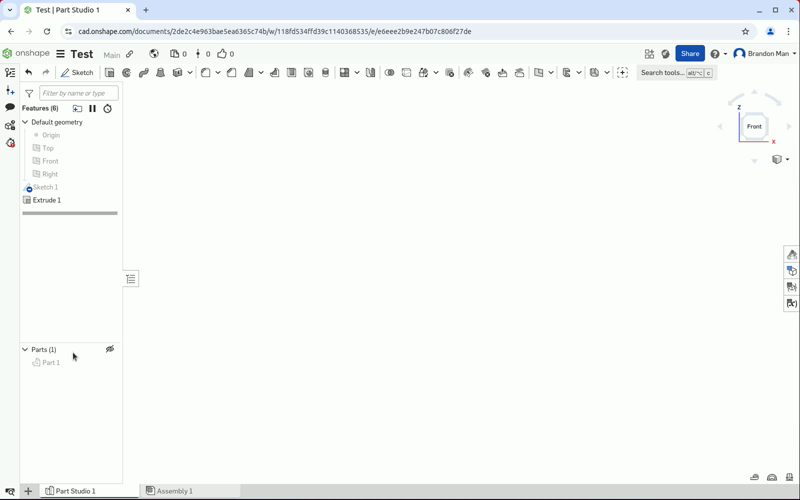
key(space)
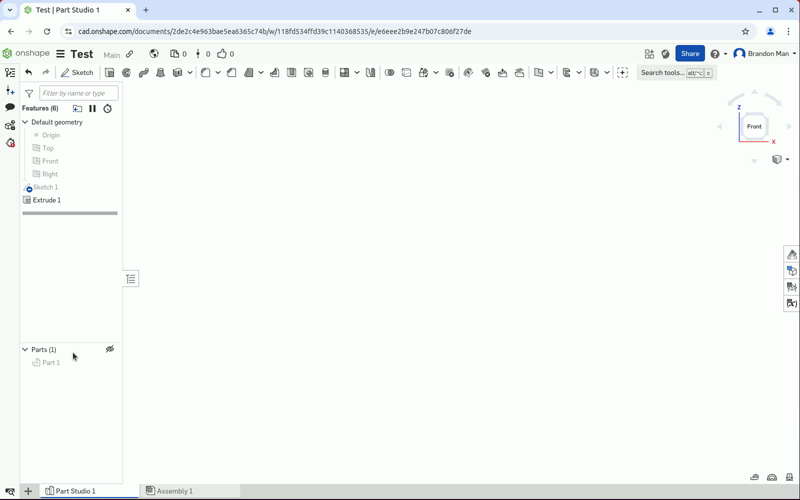
key_down(shift)
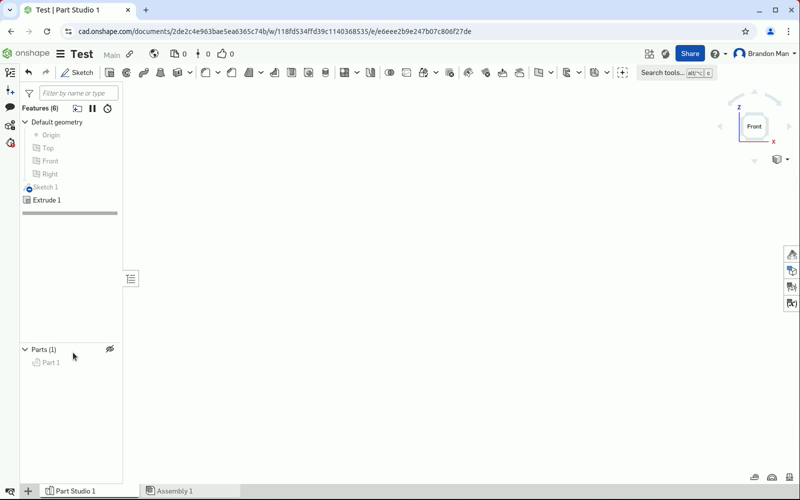
key(down)
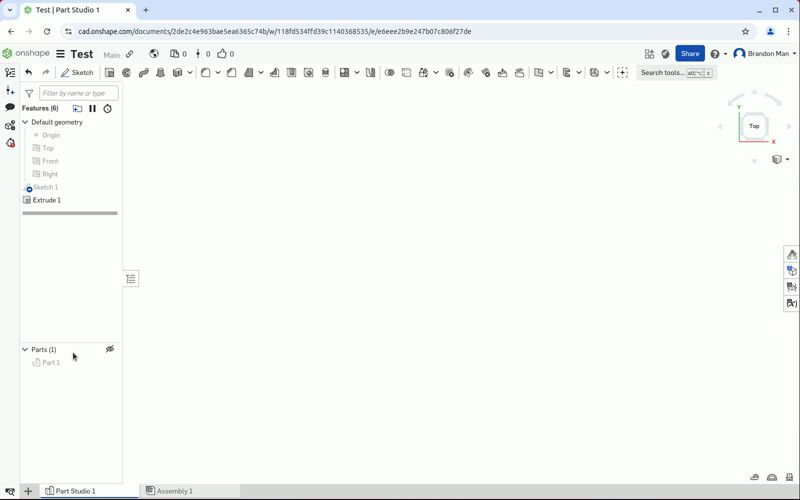
key_up(shift)
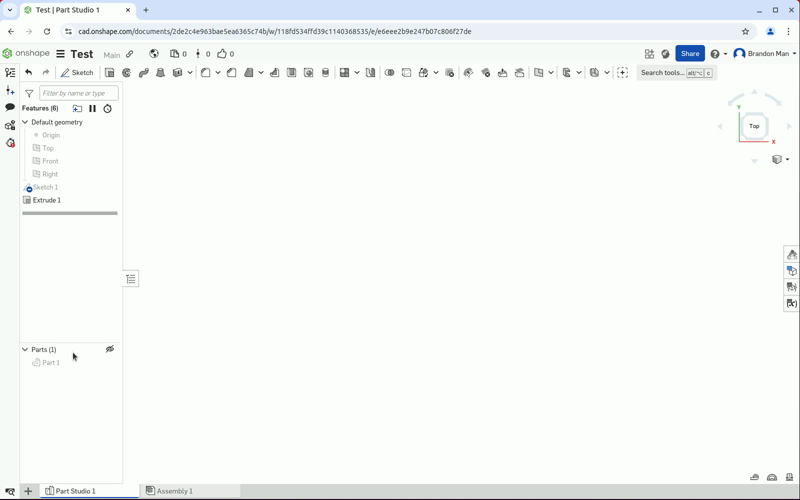
mouse_move(73, 352)
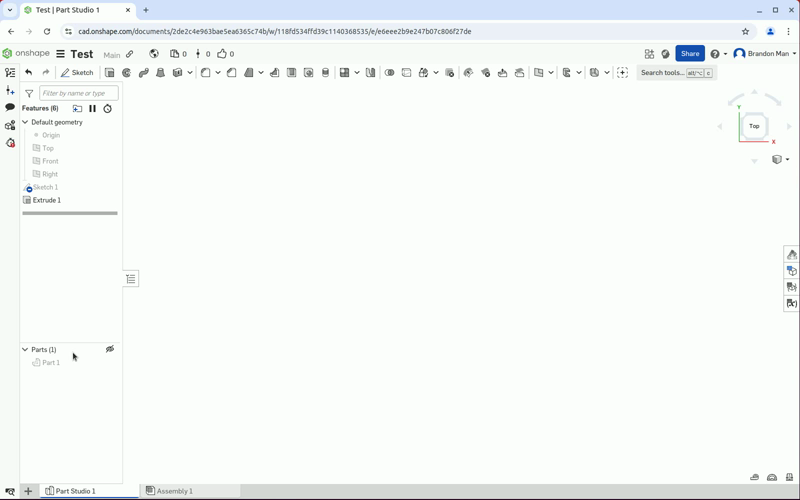
key(shift+y)
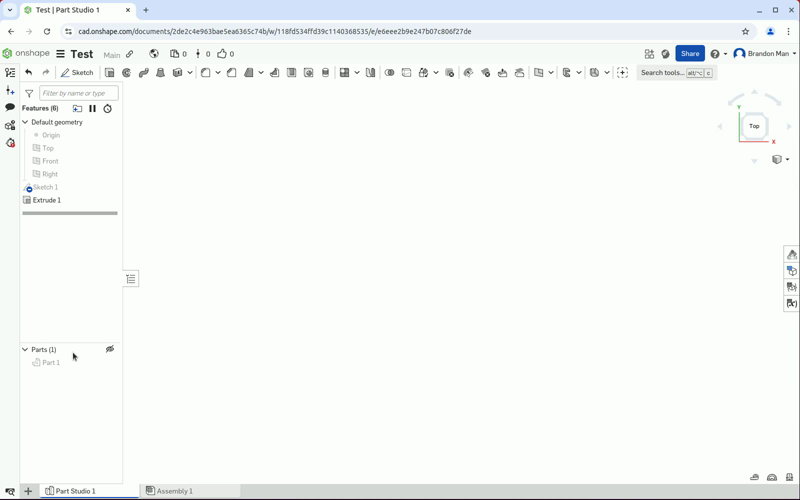
key(shift+s)
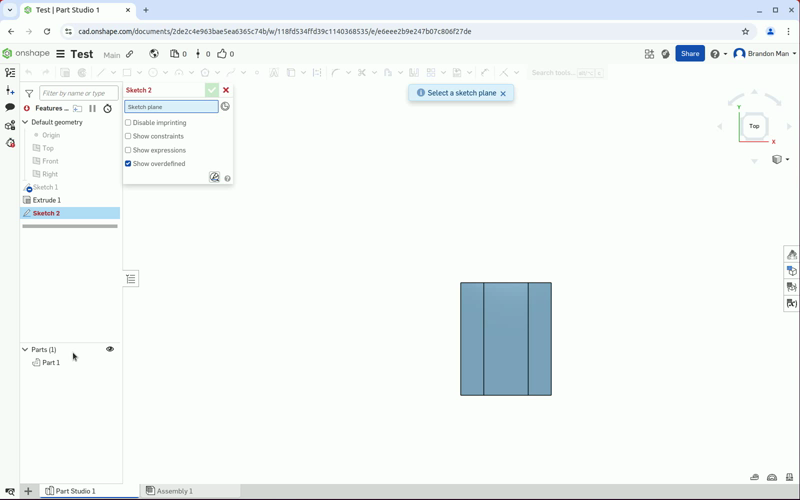
mouse_move(73, 150)
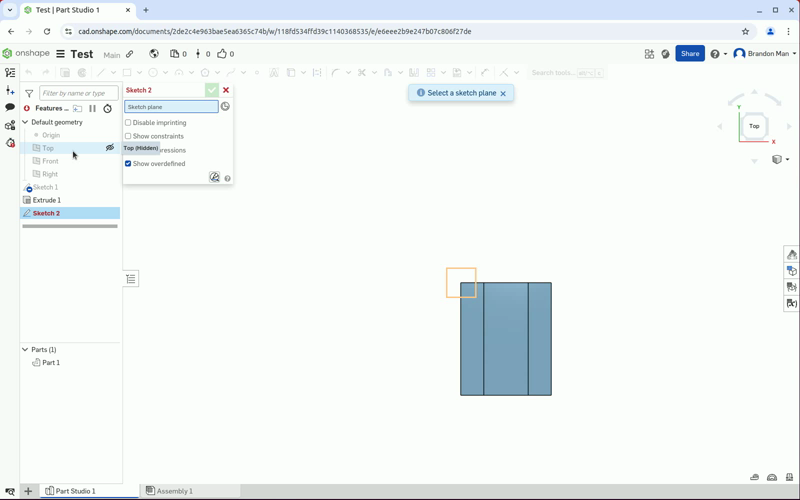
click(73, 150)
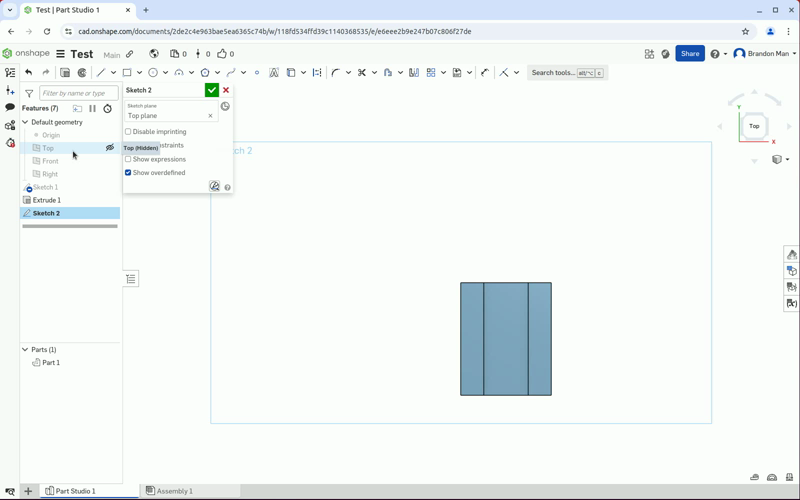
mouse_move(73, 352)
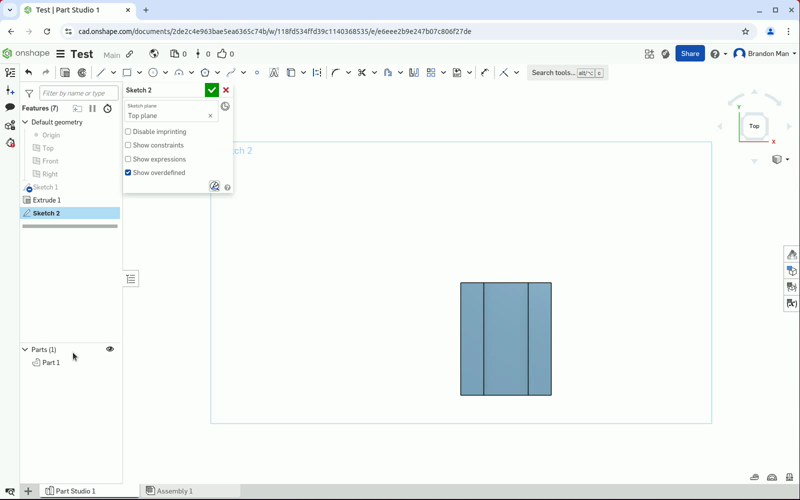
key(y)
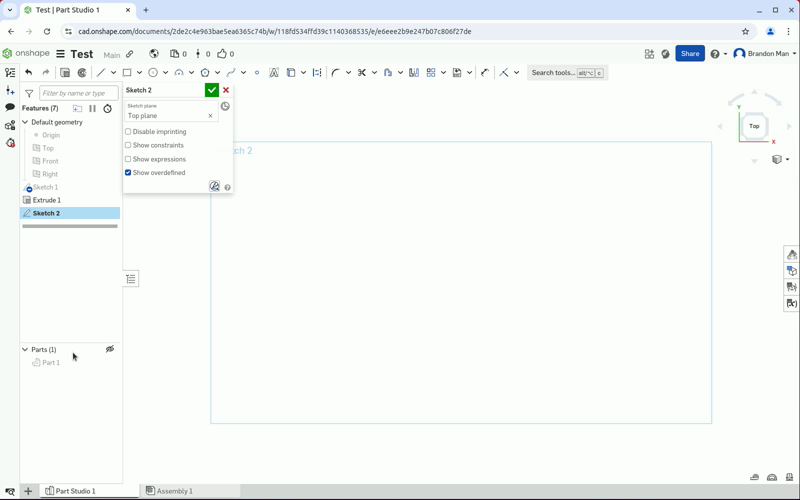
key(l)
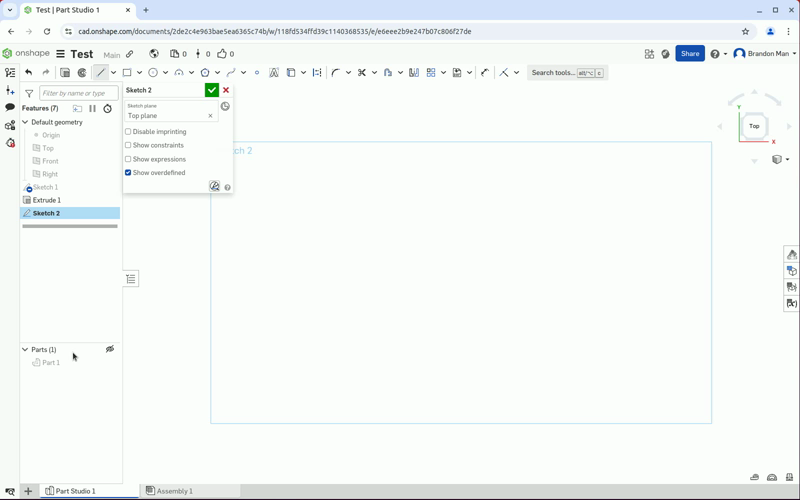
key_down(shift)
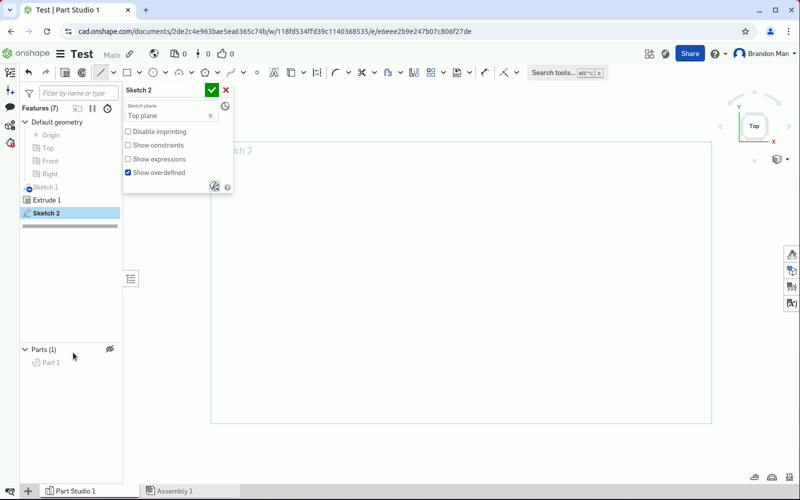
mouse_move(483, 282)
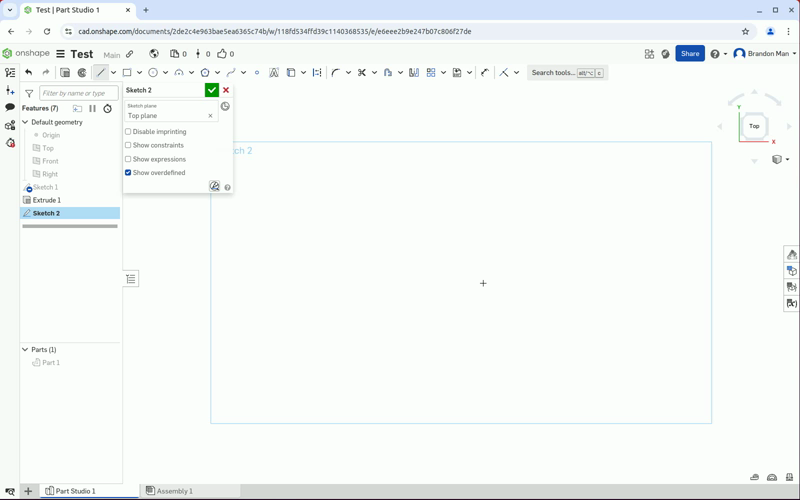
click(483, 282)
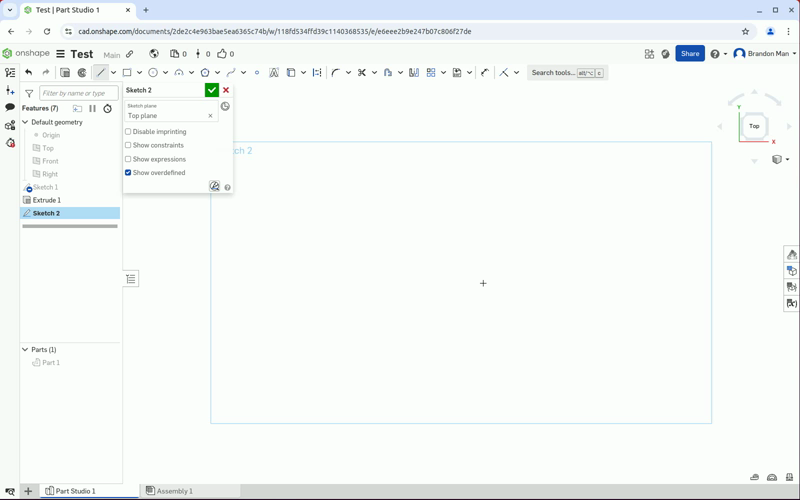
key_up(shift)
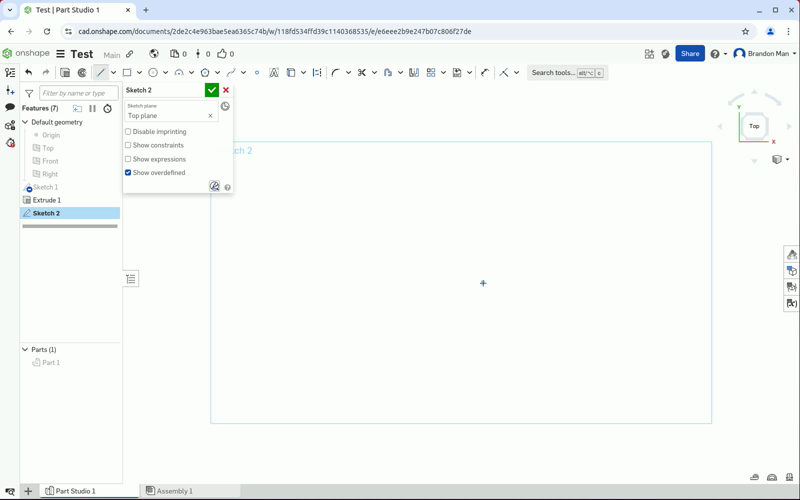
key_down(shift)
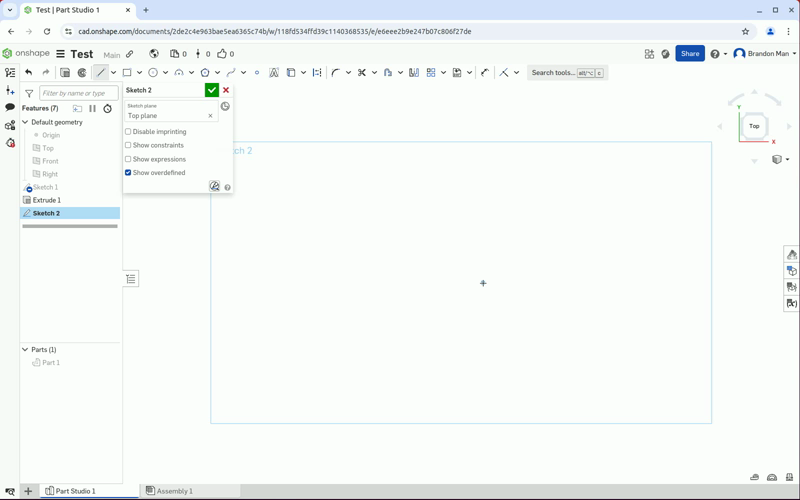
mouse_move(513, 282)
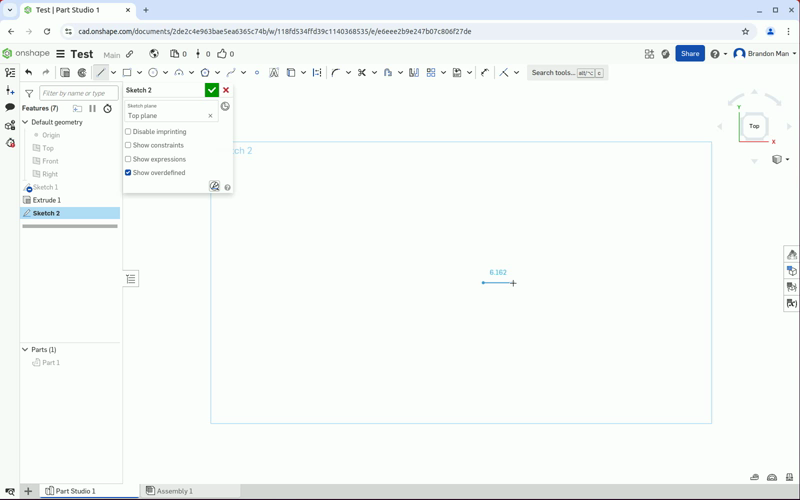
mouse_move(528, 282)
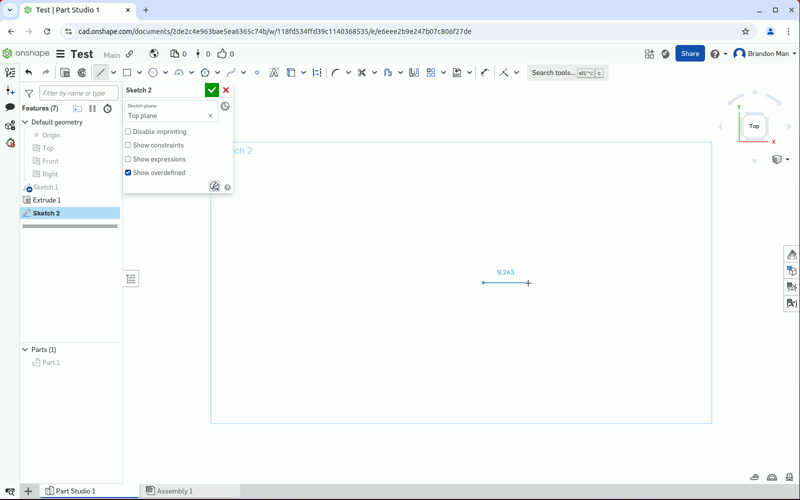
click(528, 282)
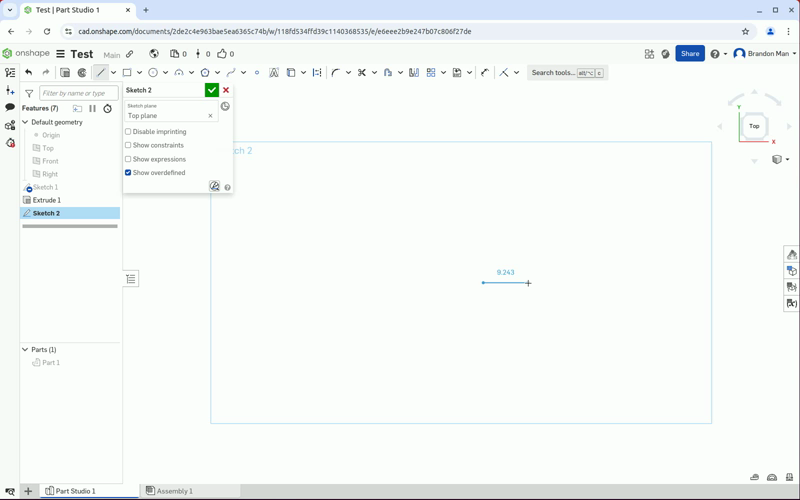
key_up(shift)
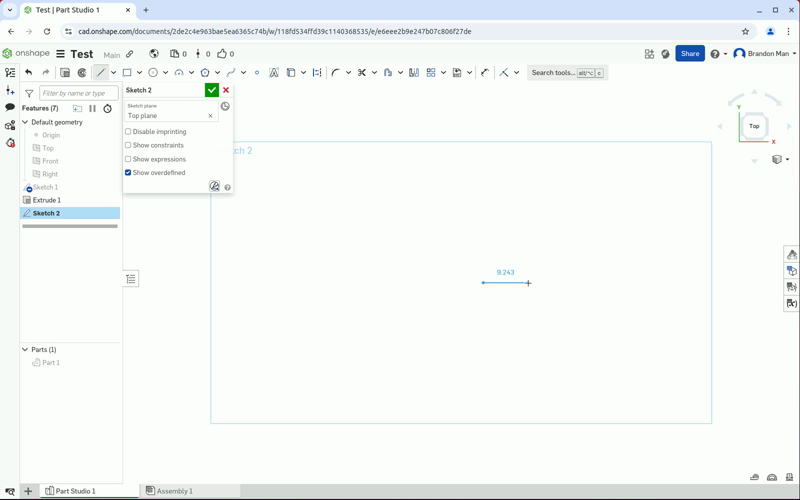
key_down(shift)
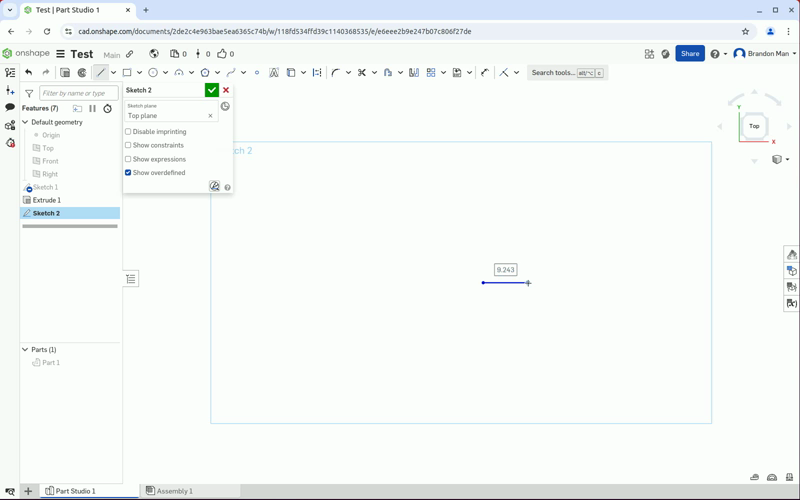
mouse_move(558, 282)
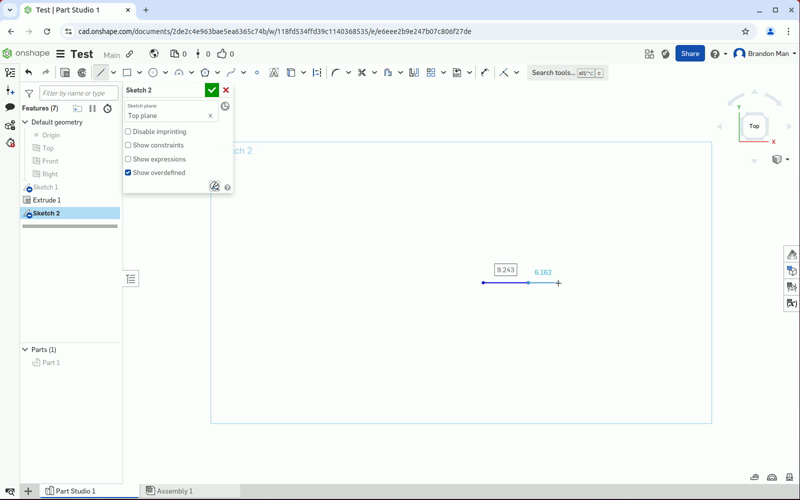
mouse_move(528, 228)
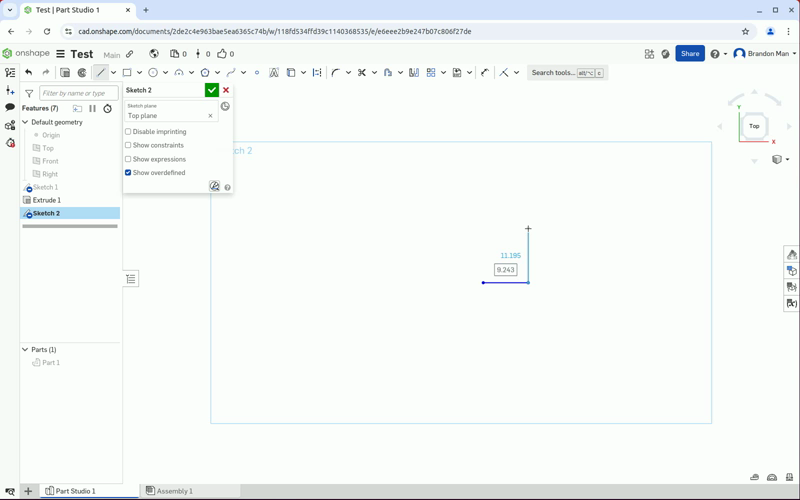
click(528, 228)
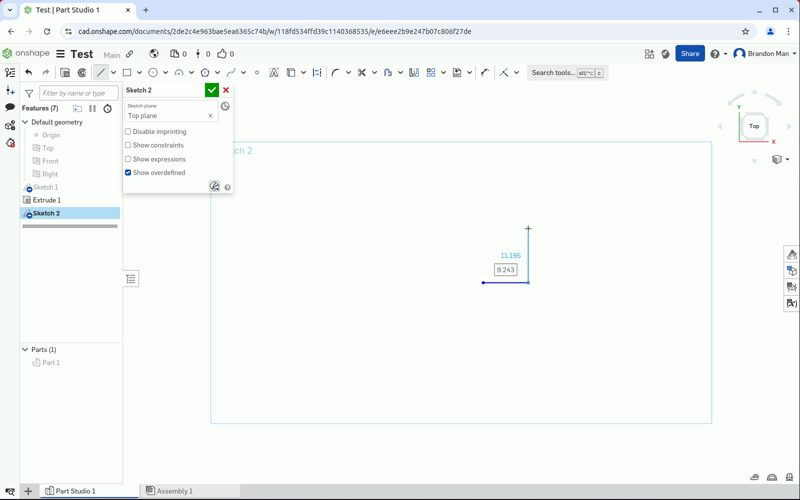
key_up(shift)
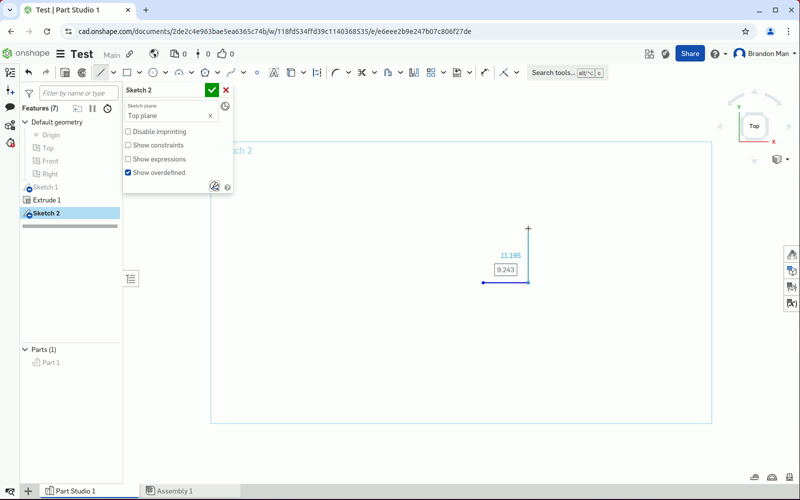
key_down(shift)
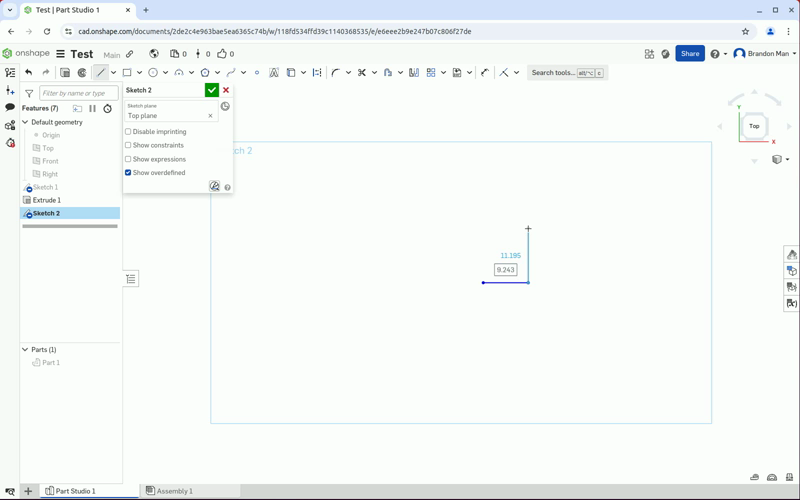
mouse_move(558, 228)
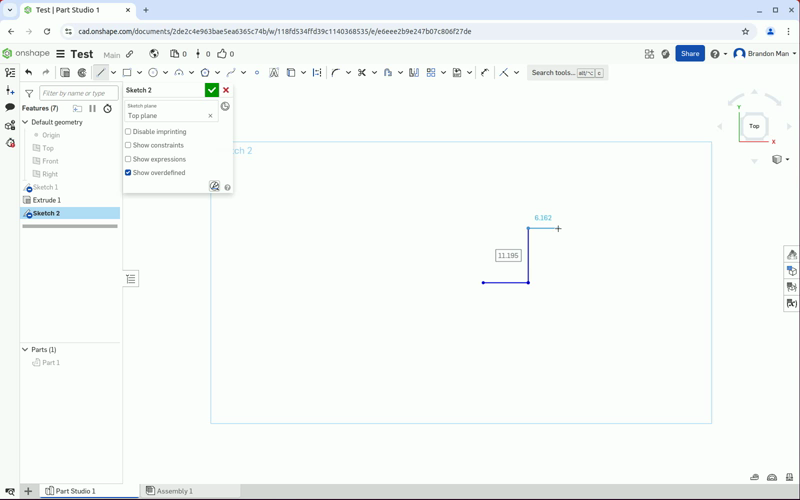
mouse_move(483, 228)
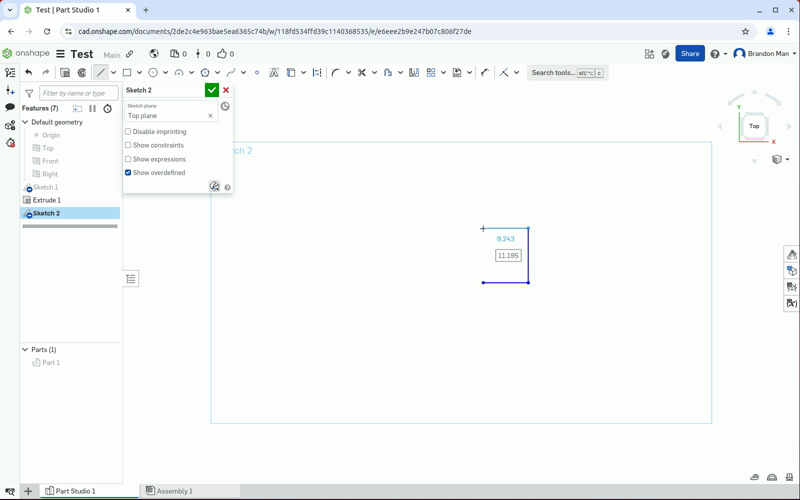
click(483, 228)
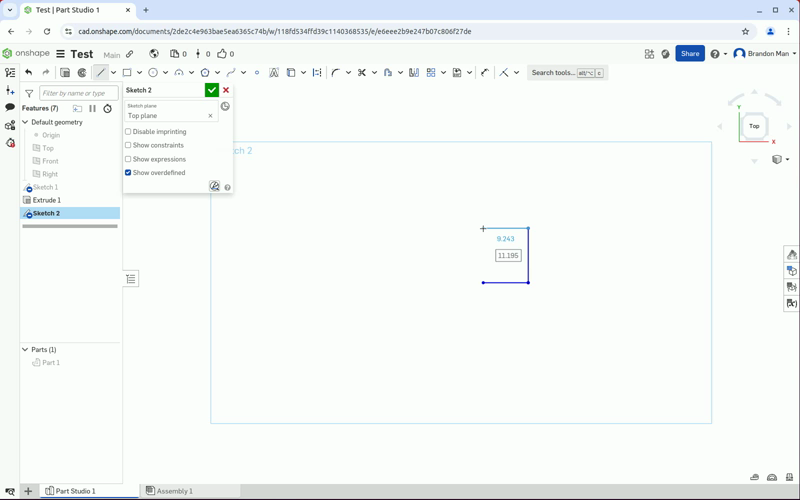
key_up(shift)
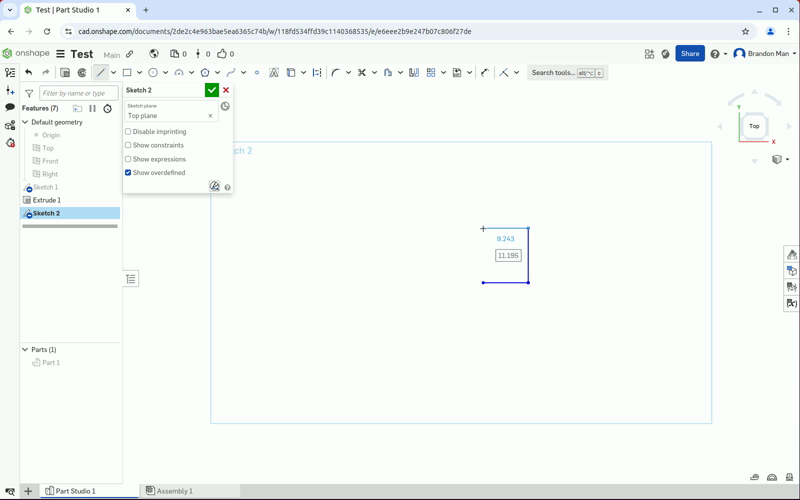
mouse_move(513, 228)
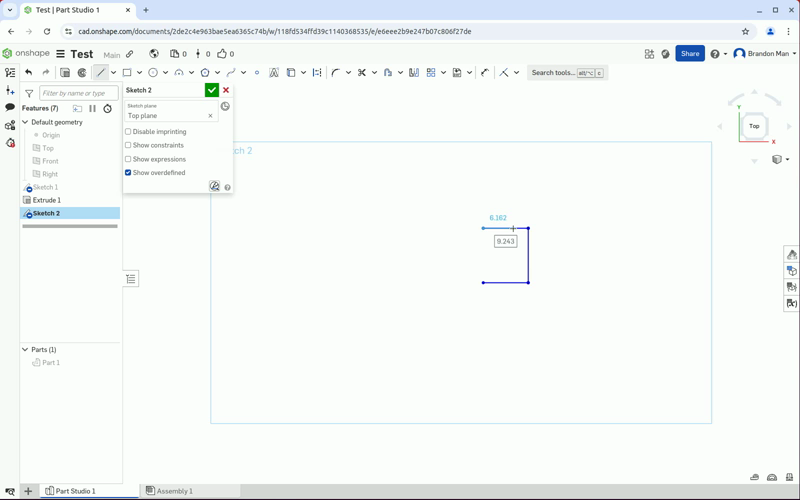
key_down(shift)
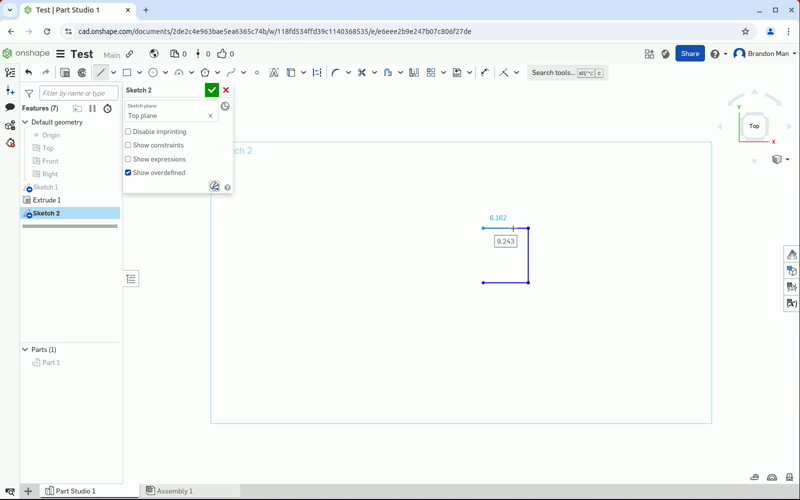
mouse_move(483, 282)
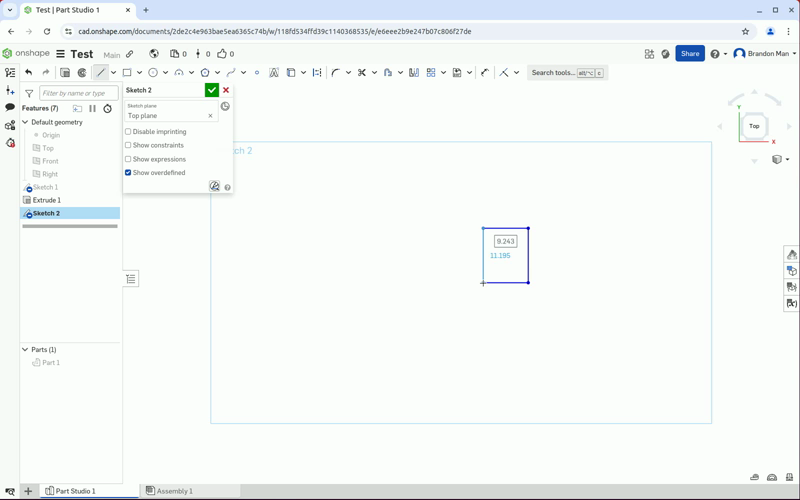
key_up(shift)
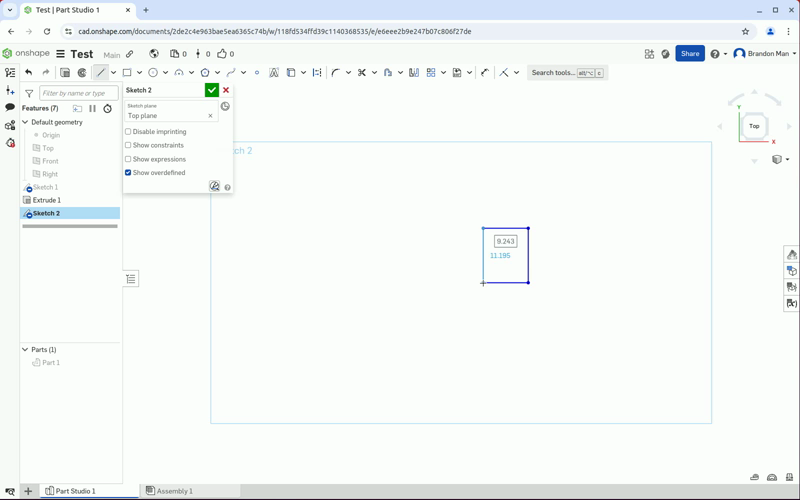
click(483, 282)
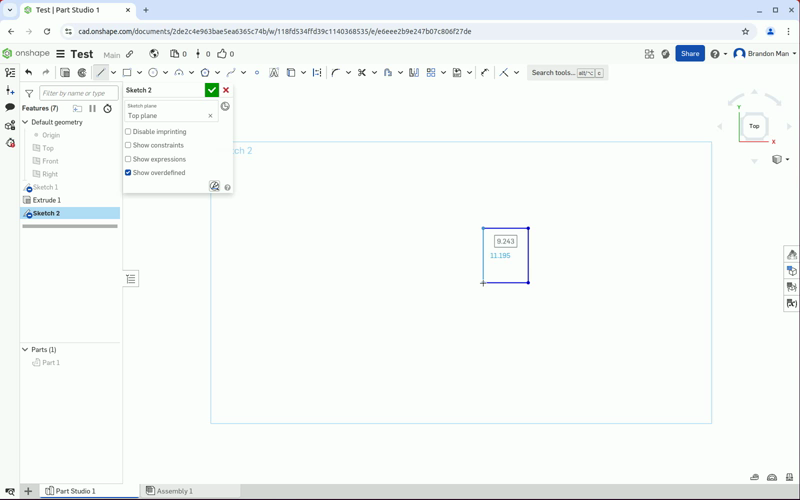
key(esc)
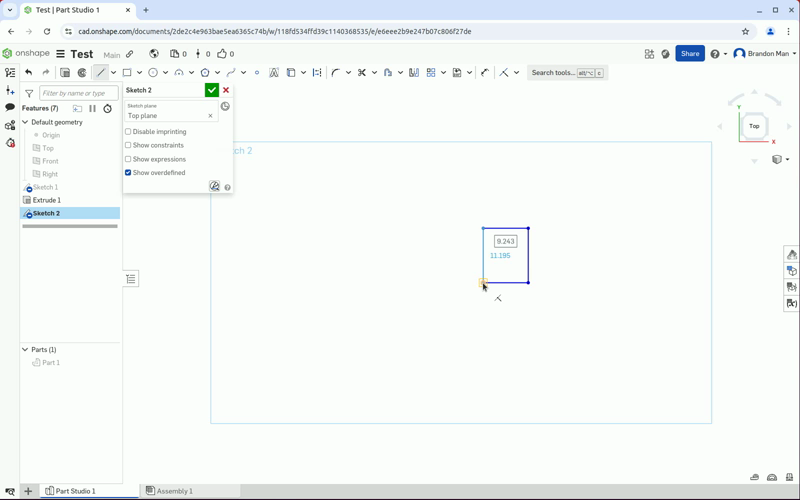
key(l)
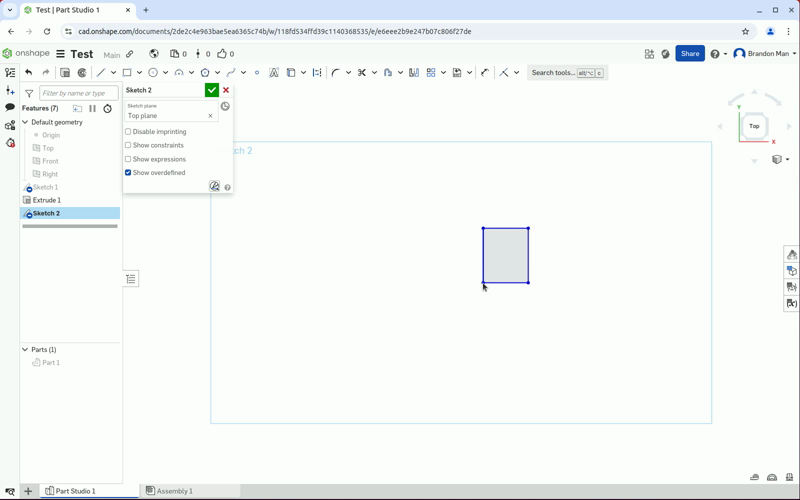
key_down(shift)
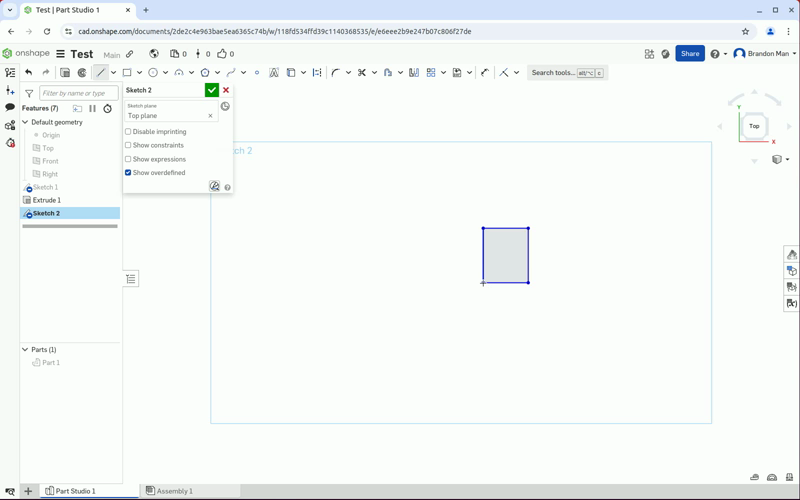
mouse_move(496, 269)
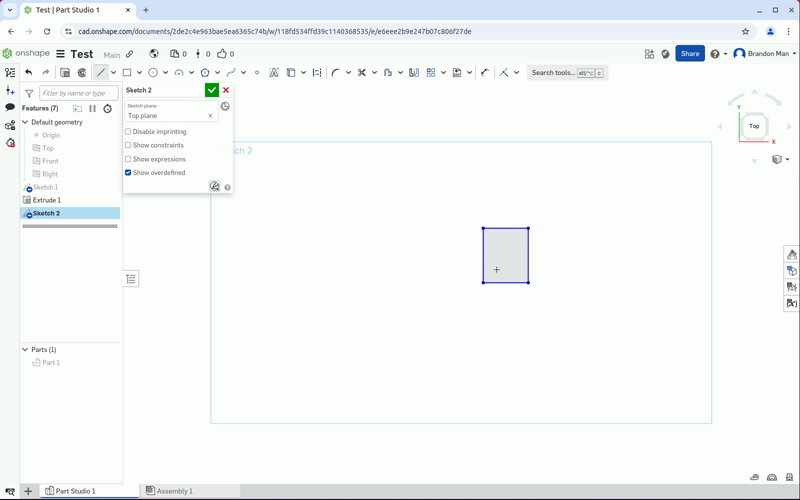
click(496, 269)
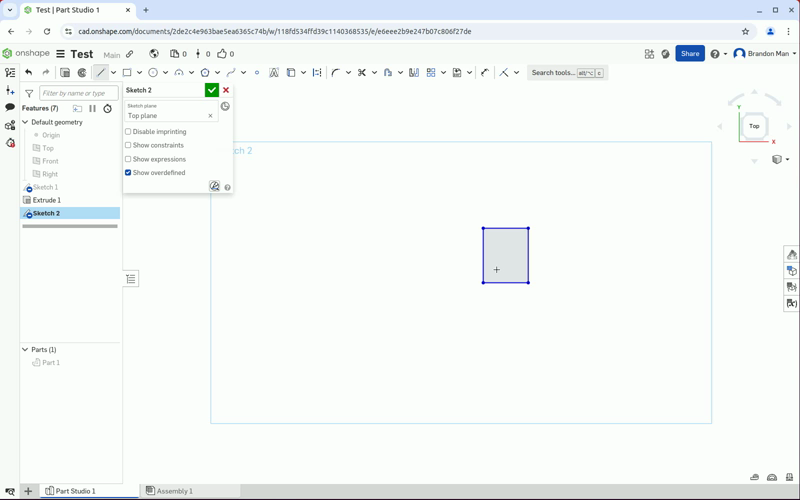
key_up(shift)
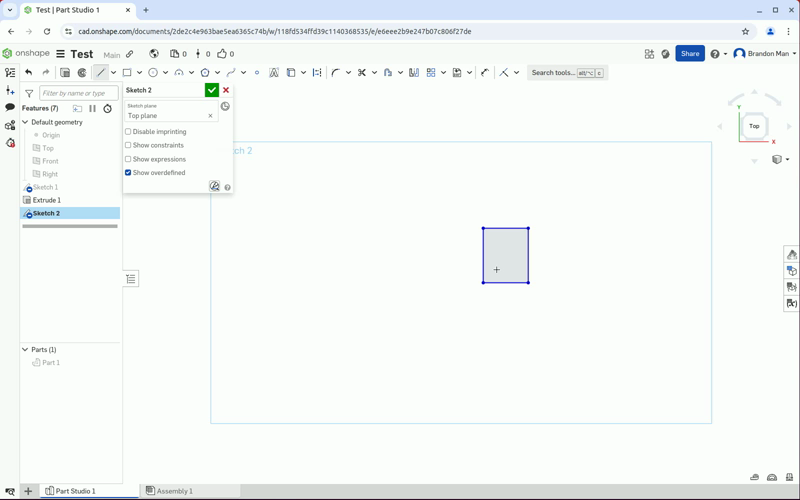
key_down(shift)
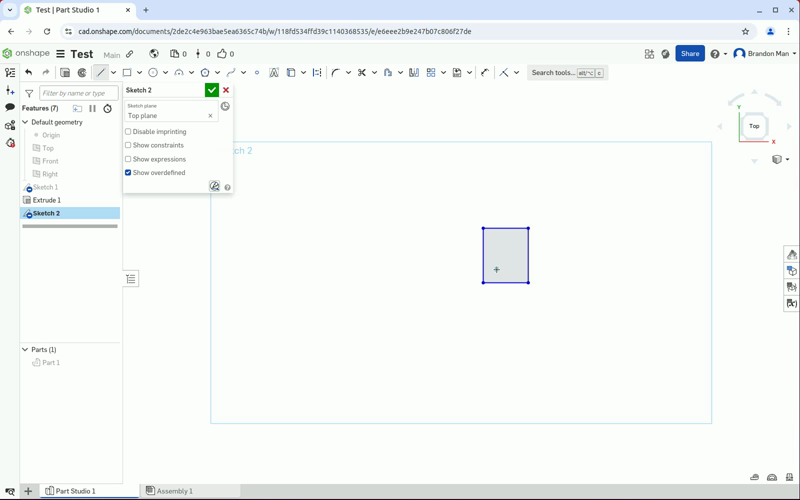
mouse_move(526, 269)
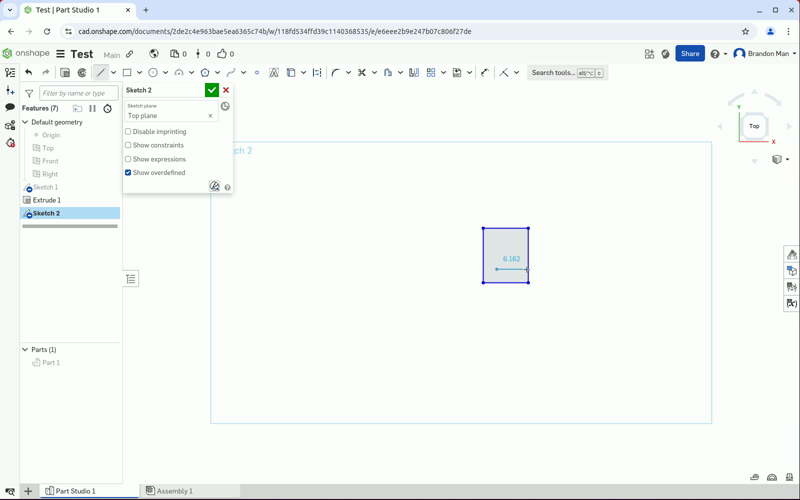
mouse_move(514, 269)
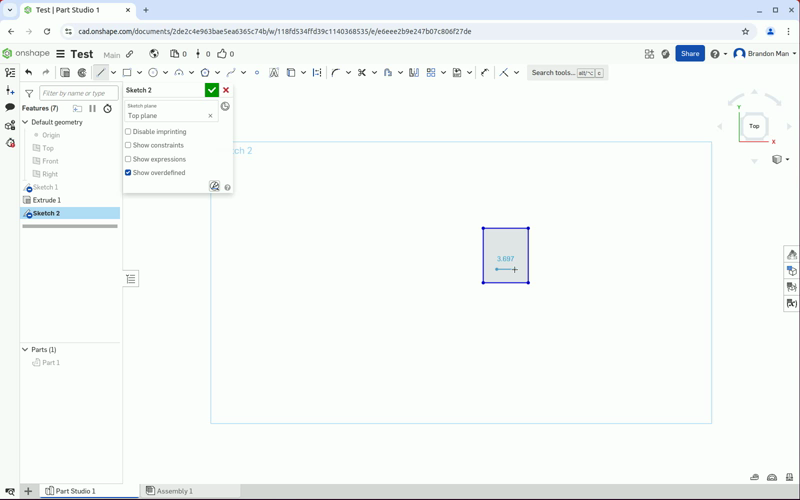
click(514, 269)
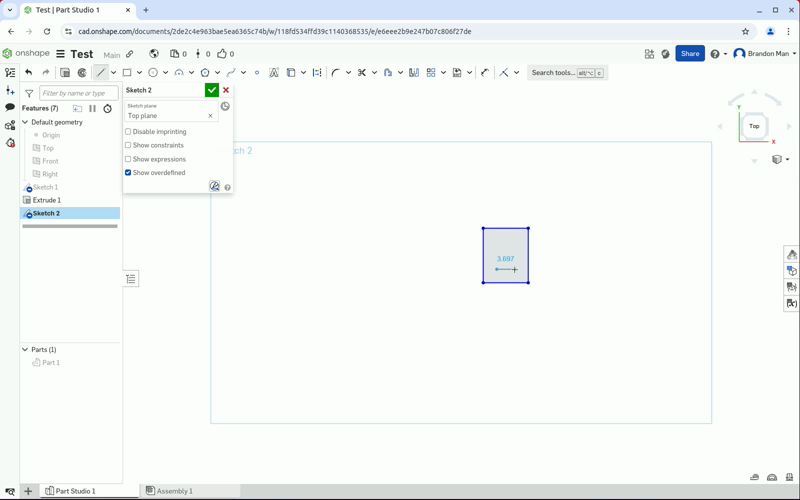
key_up(shift)
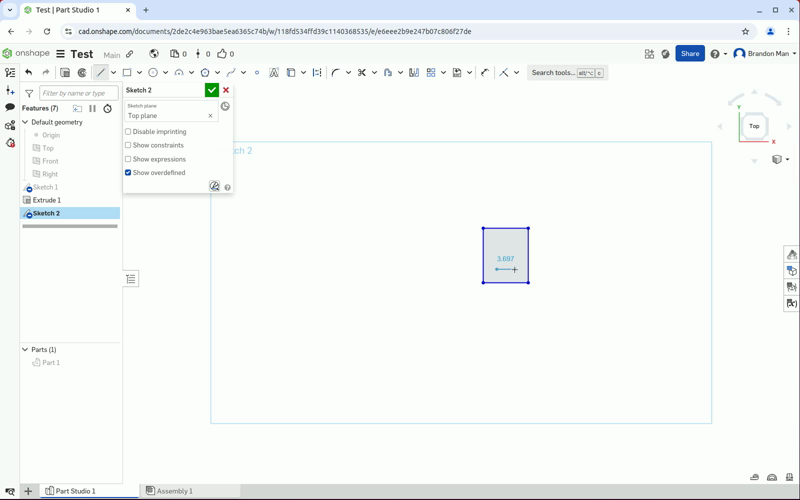
key_down(shift)
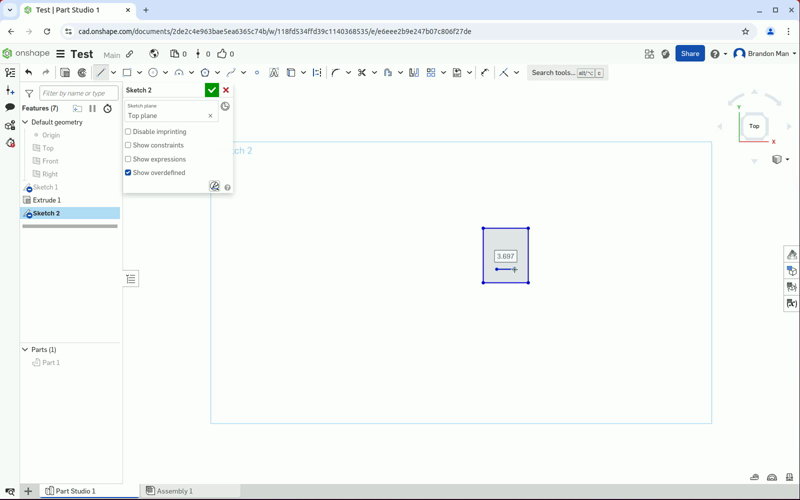
mouse_move(544, 269)
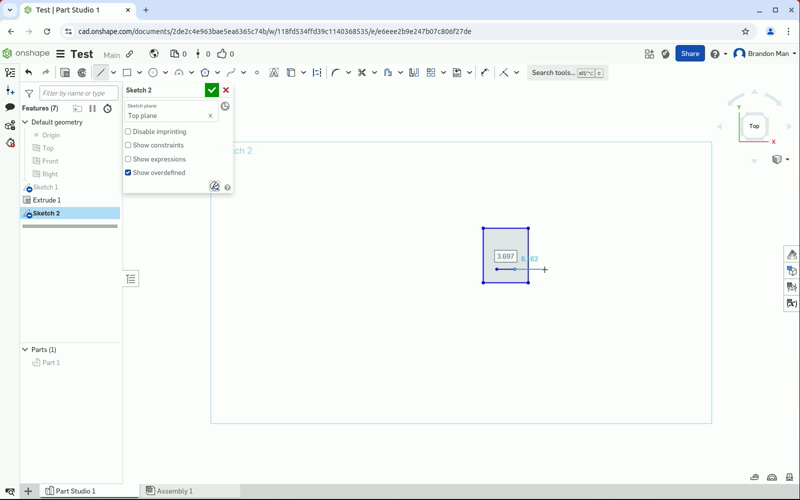
mouse_move(514, 242)
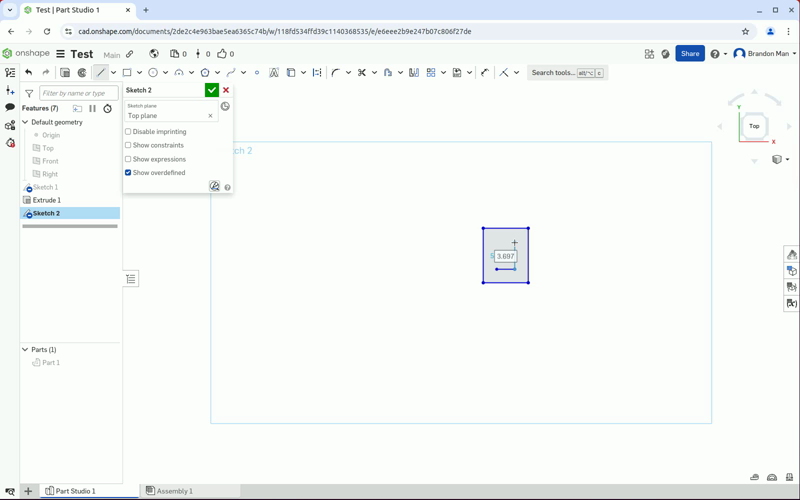
click(514, 242)
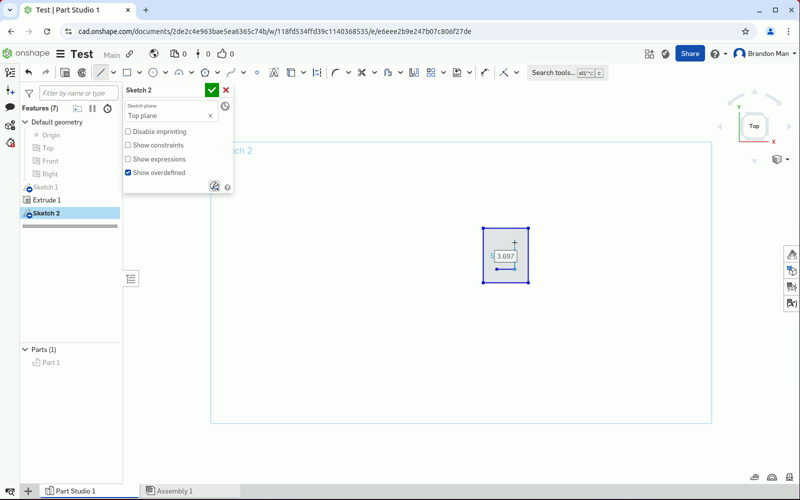
key_up(shift)
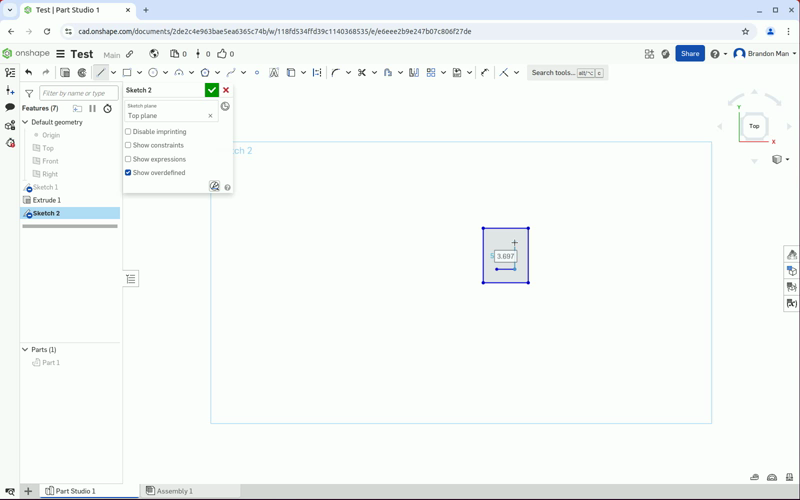
key_down(shift)
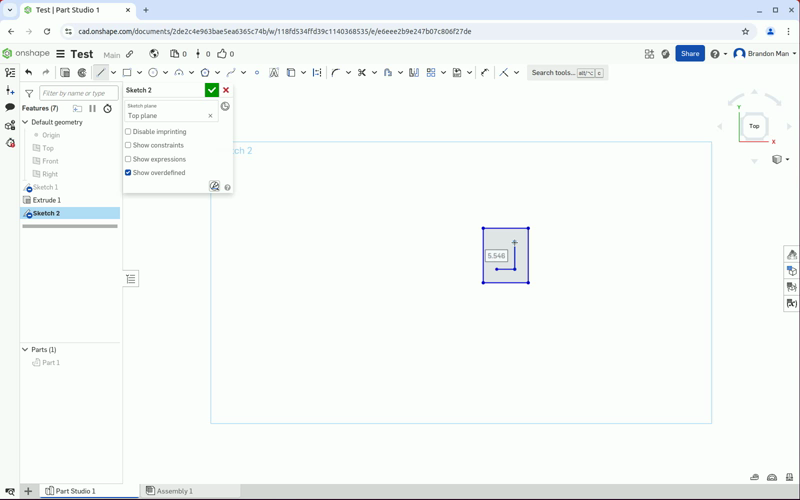
mouse_move(544, 242)
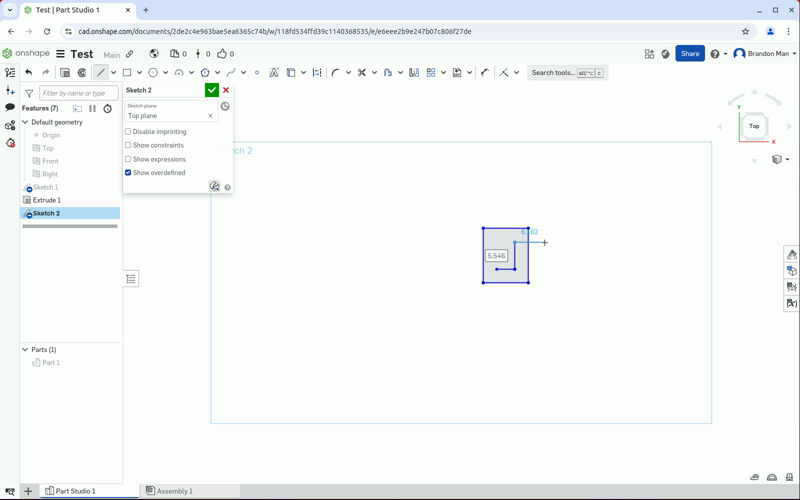
mouse_move(496, 242)
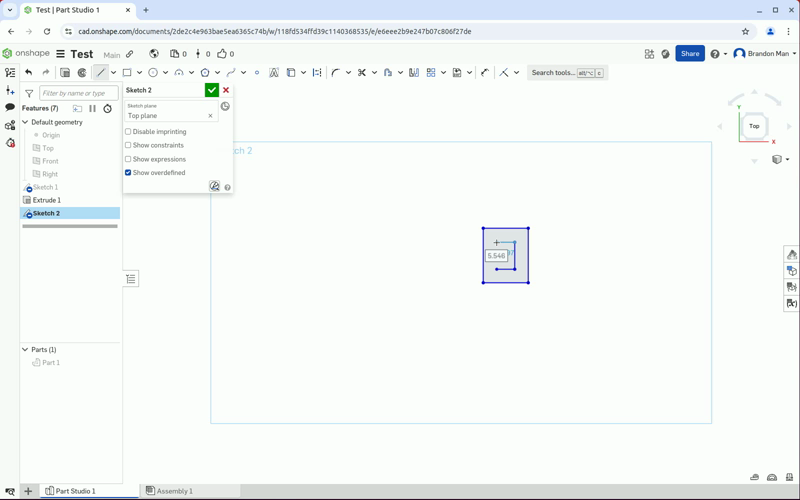
click(496, 242)
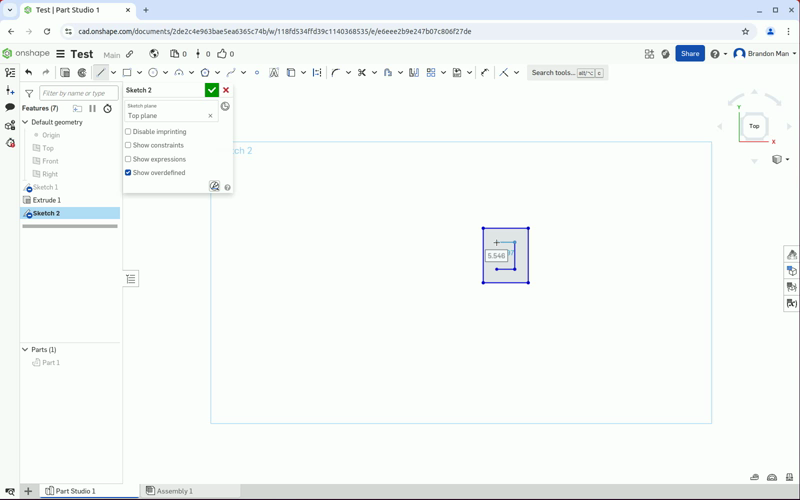
key_up(shift)
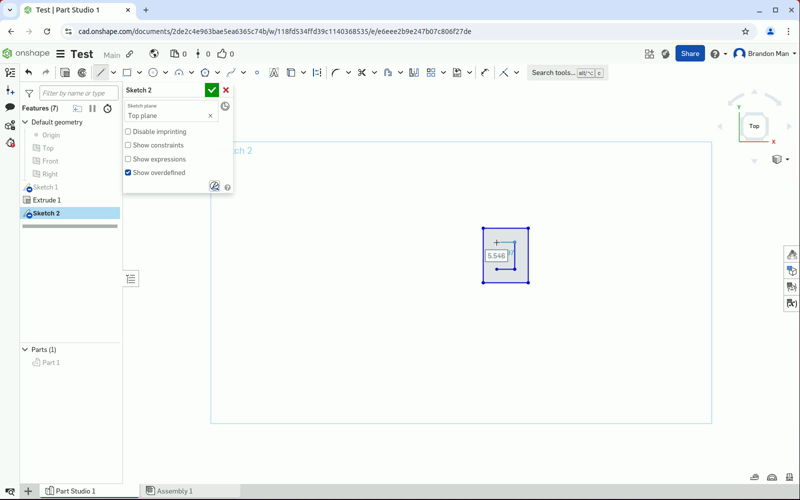
mouse_move(526, 242)
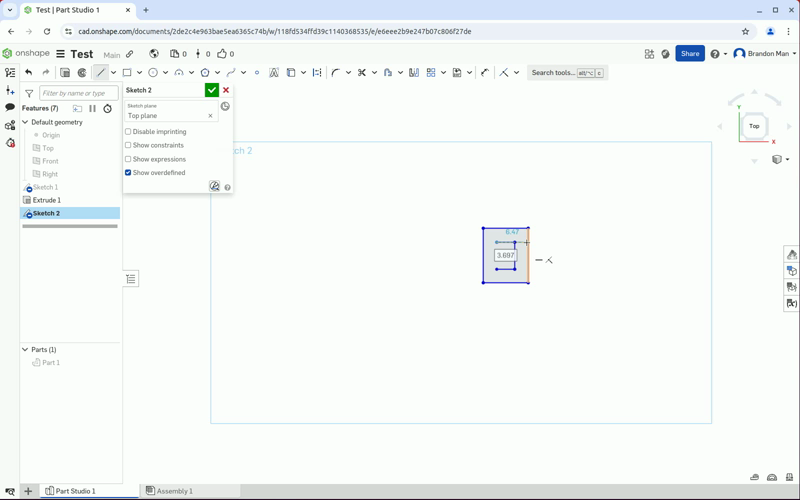
key_down(shift)
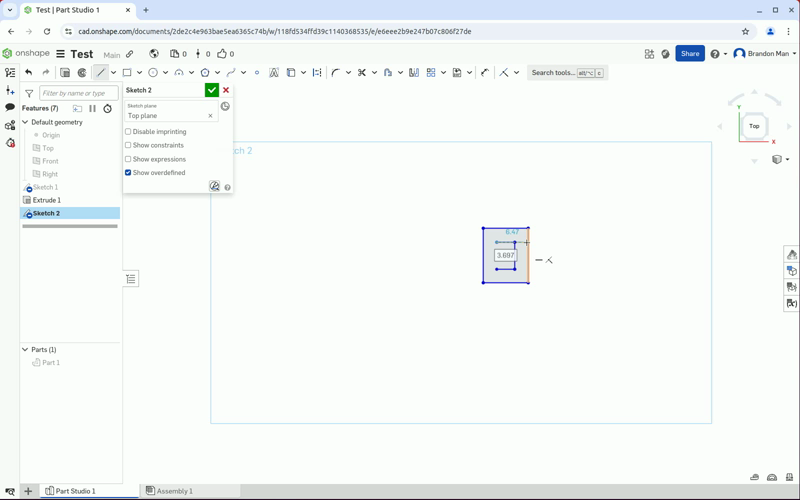
mouse_move(496, 269)
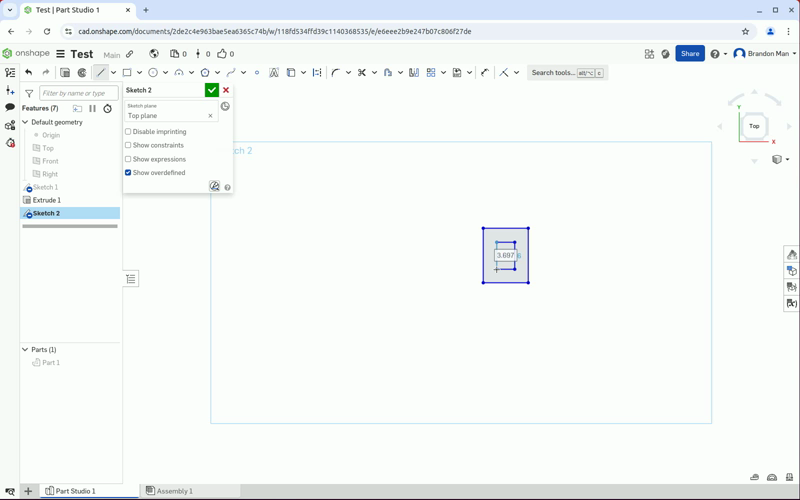
key_up(shift)
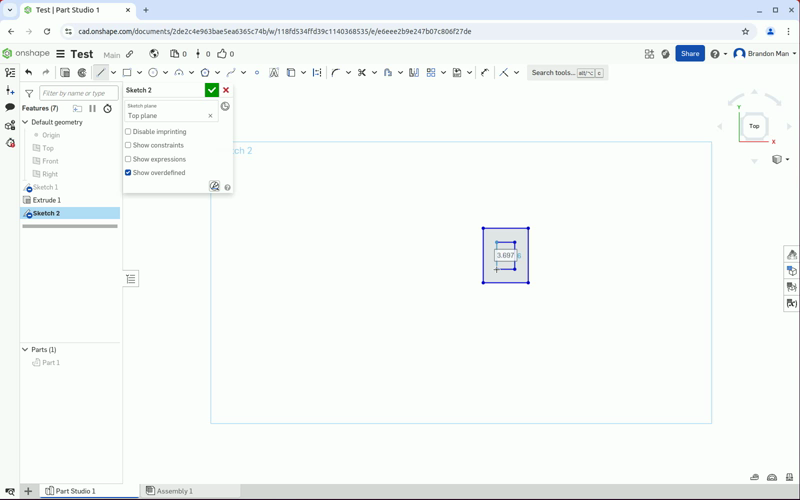
click(496, 269)
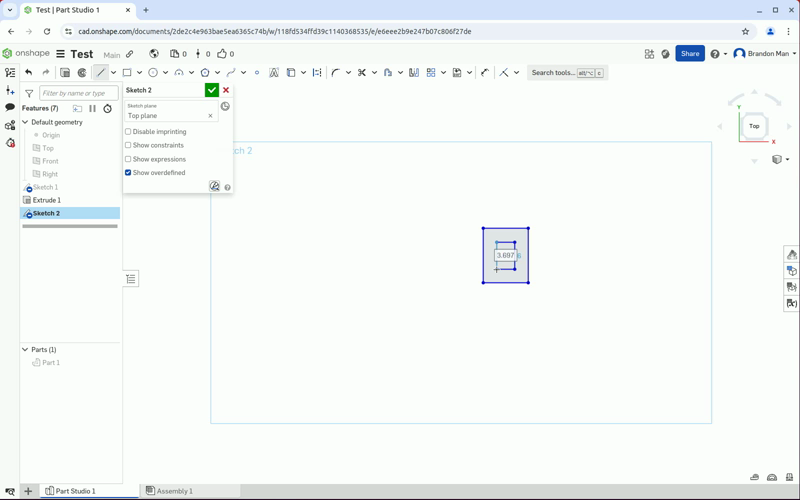
key(esc)
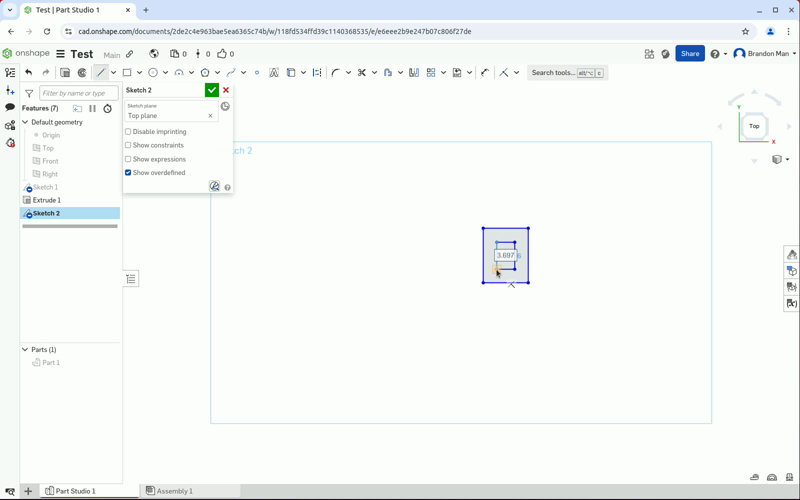
mouse_move(486, 236)
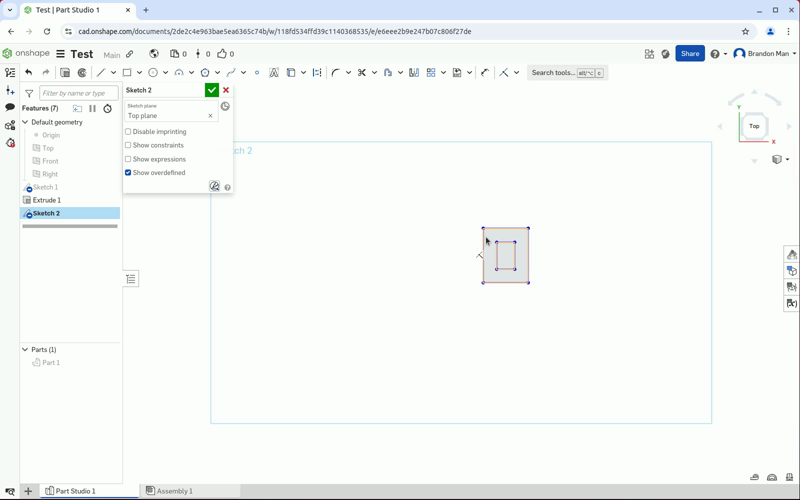
click(486, 236)
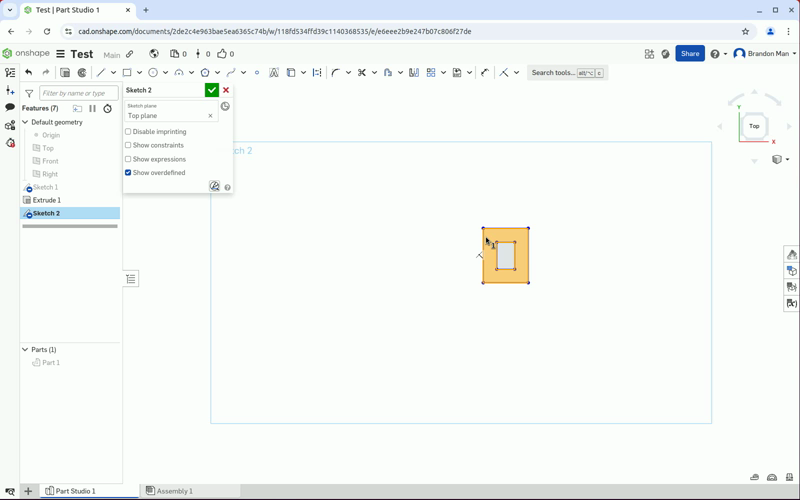
mouse_move(73, 352)
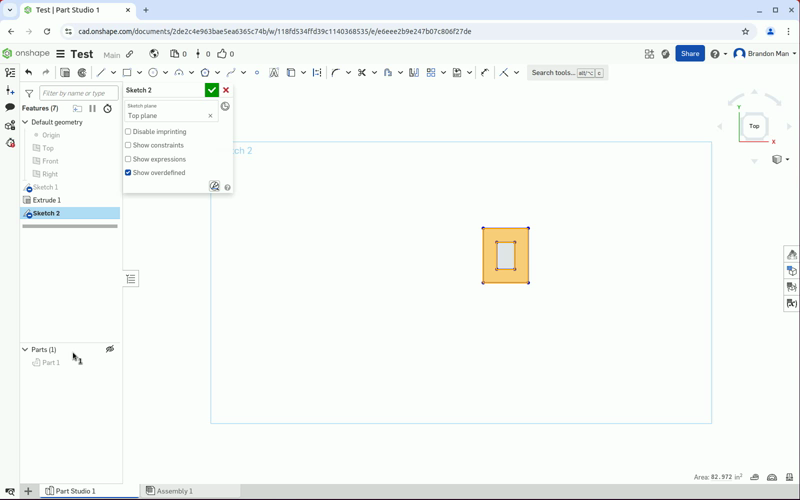
key(shift+y)
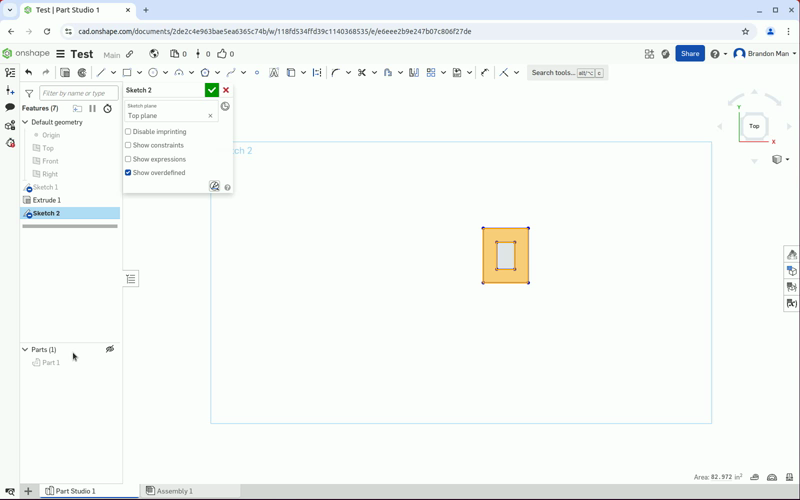
key(shift+e)
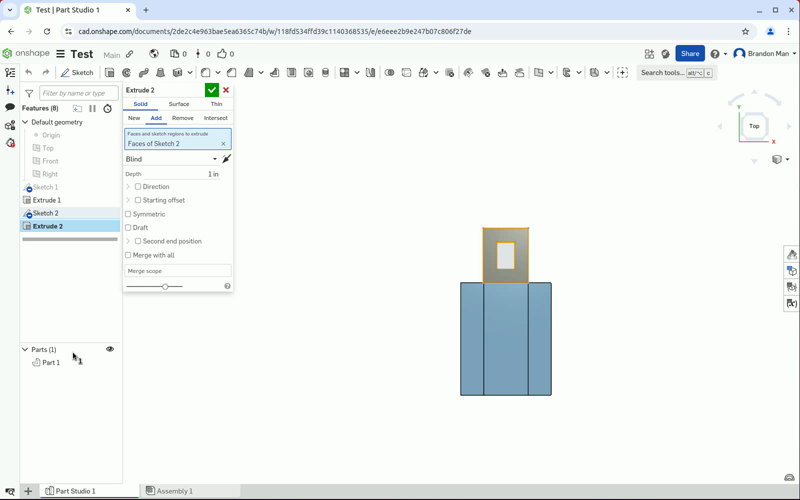
mouse_move(143, 106)
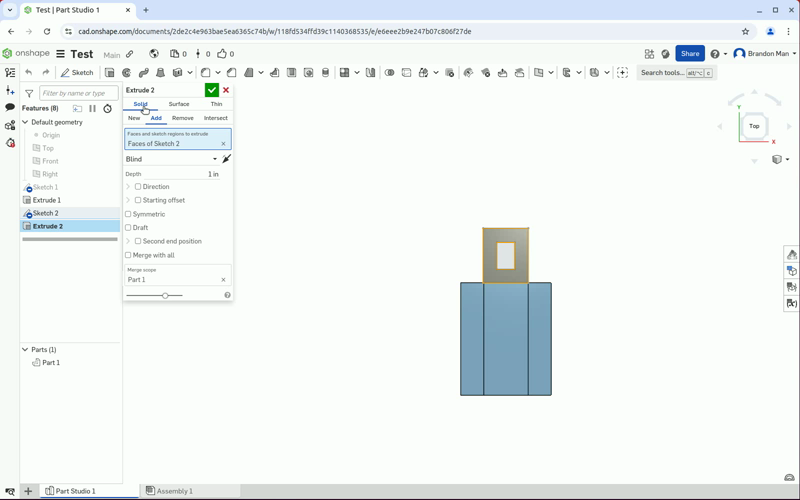
click(143, 106)
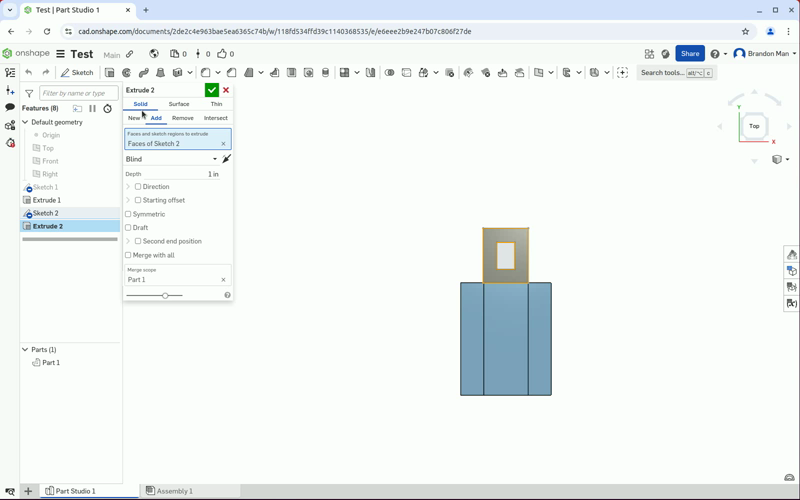
mouse_move(137, 120)
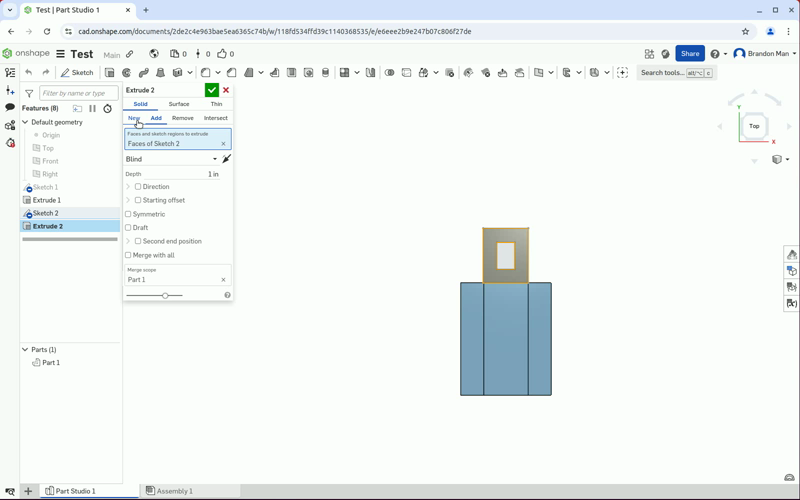
click(137, 120)
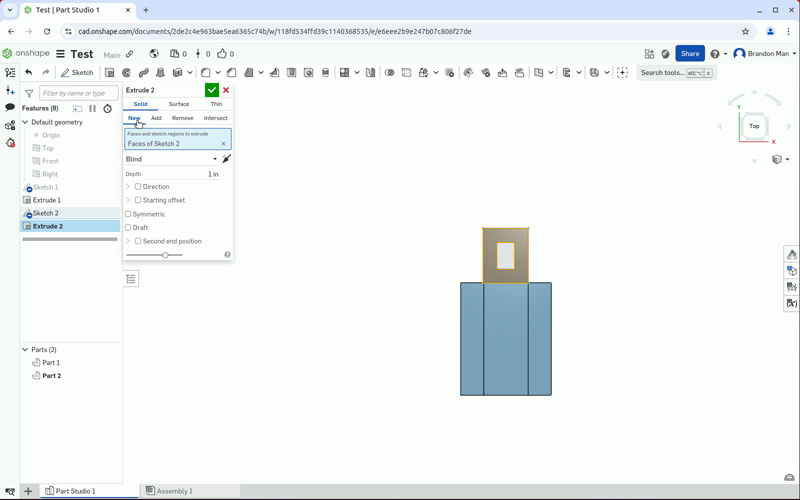
key(tab, 4)
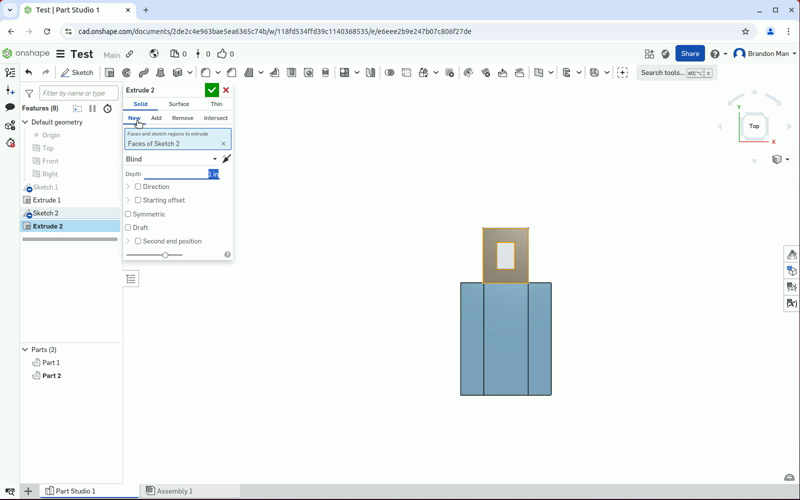
text(4.574)
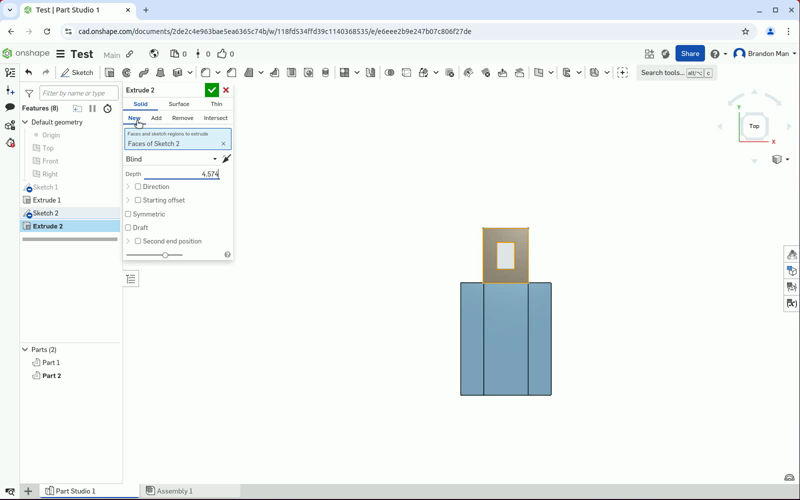
key(enter)
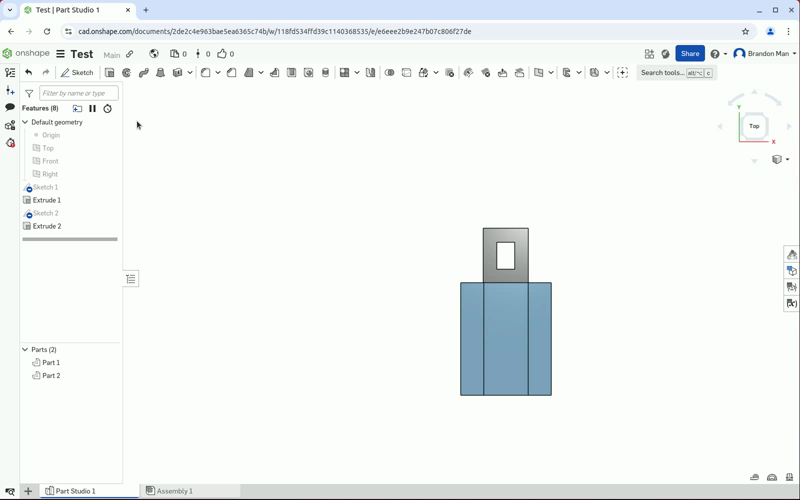
key(shift+h)
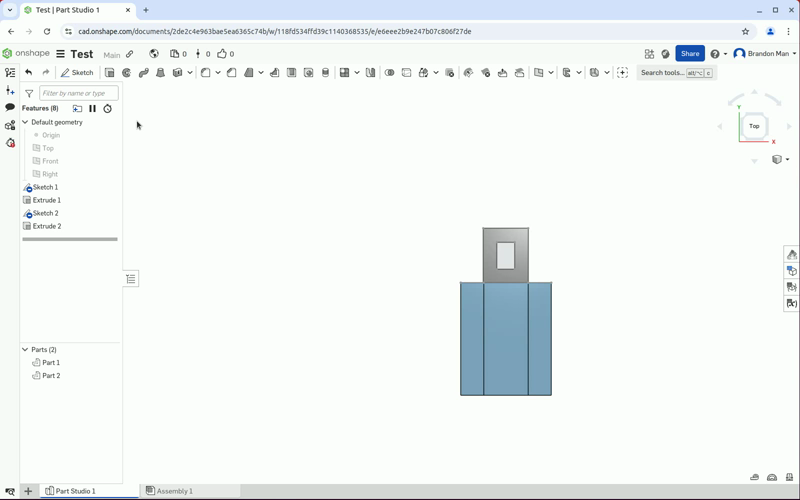
key(shift+h)
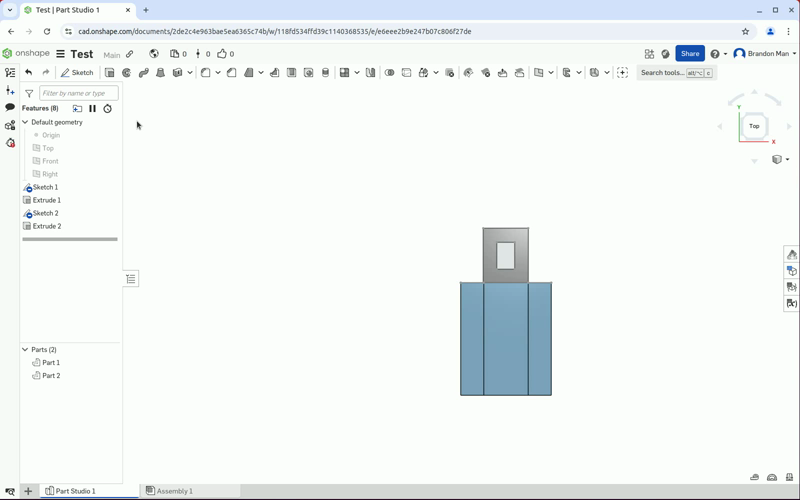
key(shift+7)
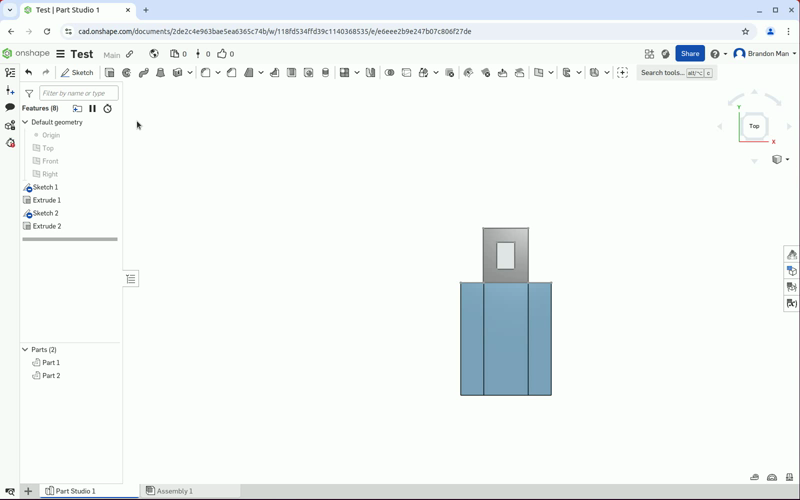
key(up, 3)
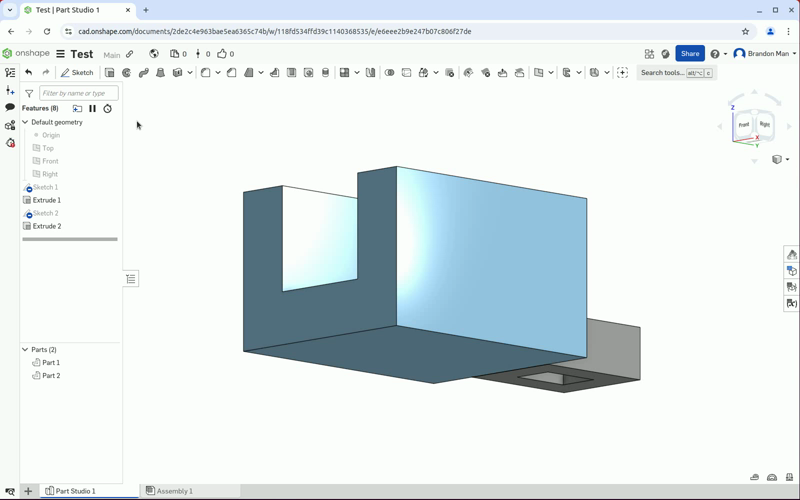
key(left, 3)
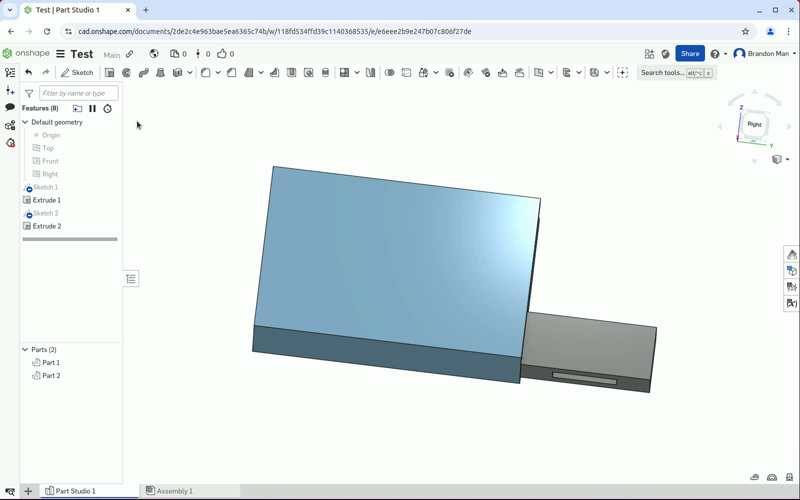
key(right, 3)
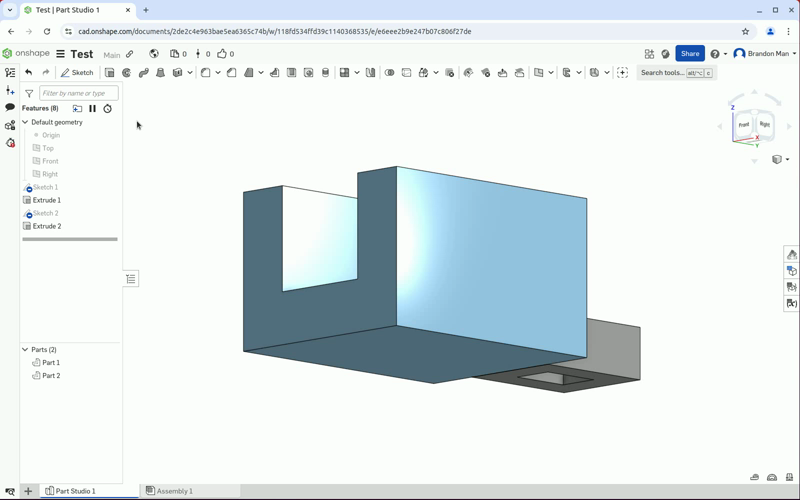
key(down, 3)
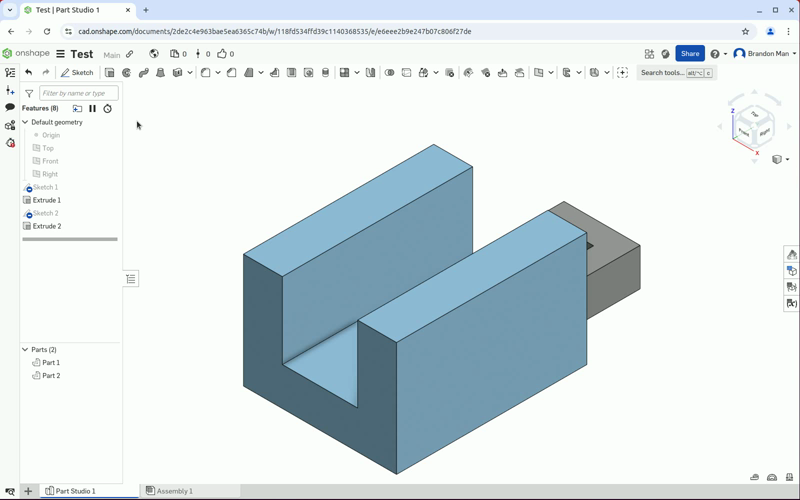
mouse_move(73, 189)
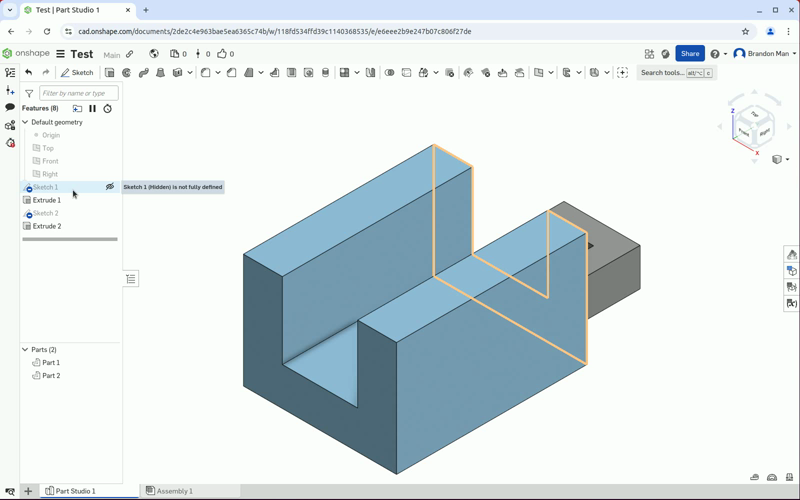
click(73, 189)